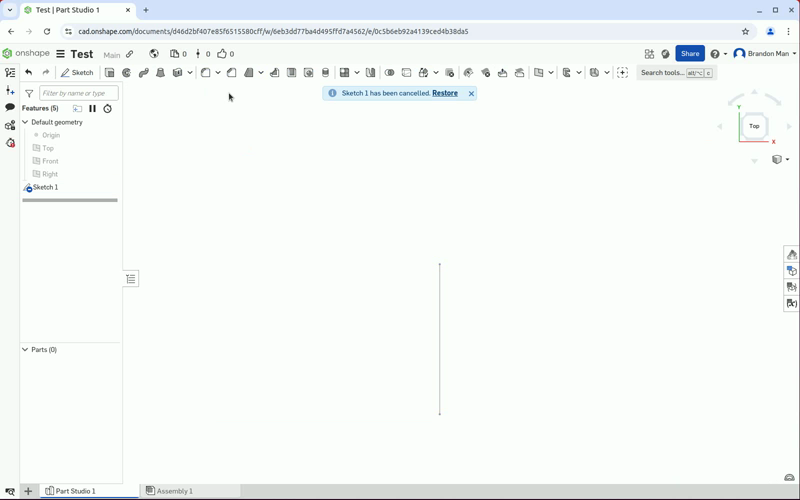
key(shift+h)
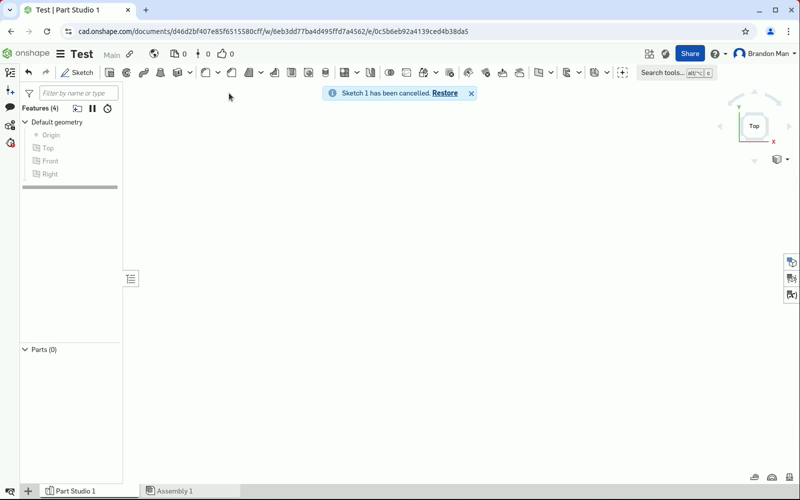
mouse_move(73, 352)
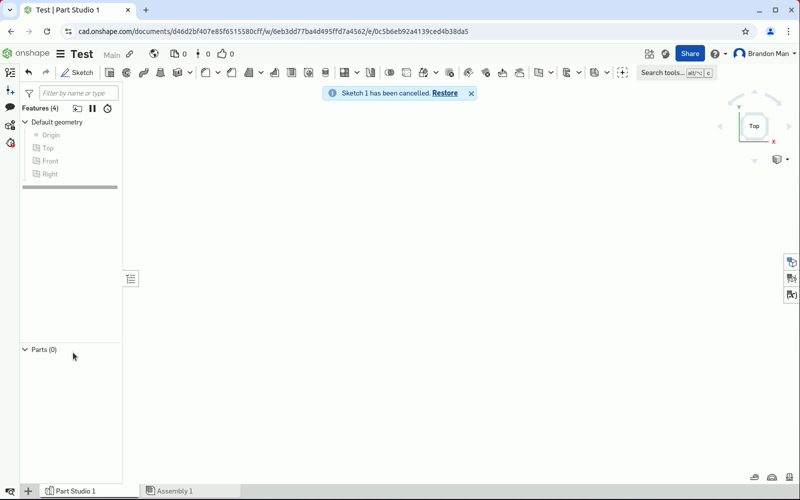
key(y)
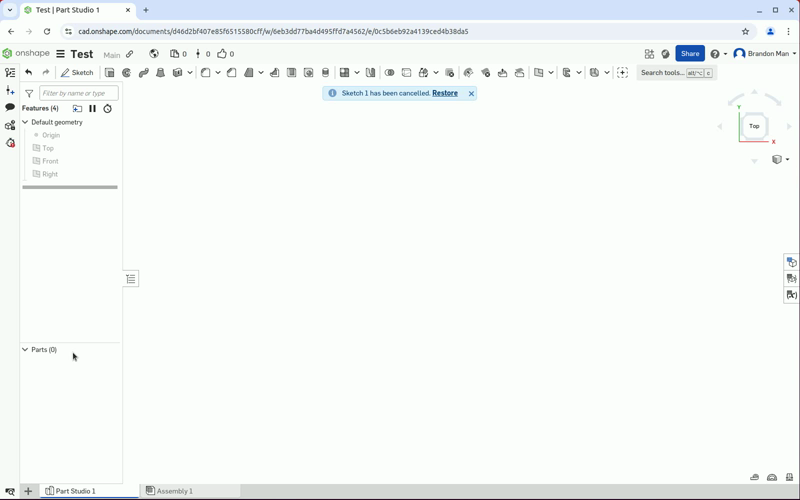
key(shift+p)
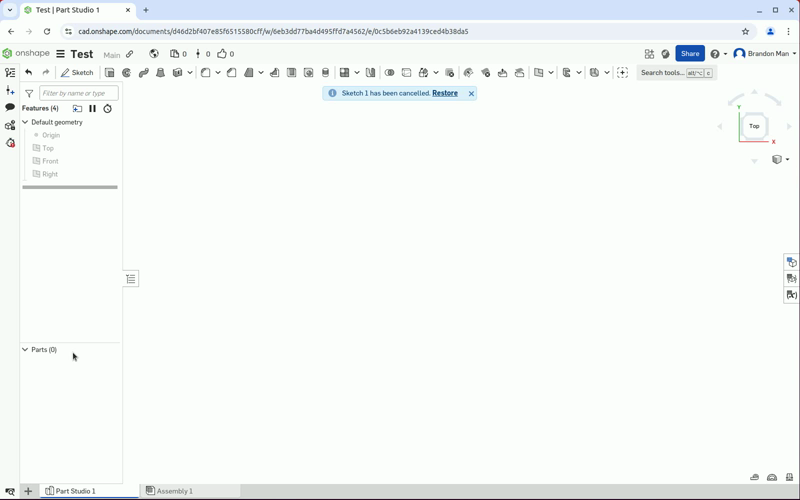
key(space)
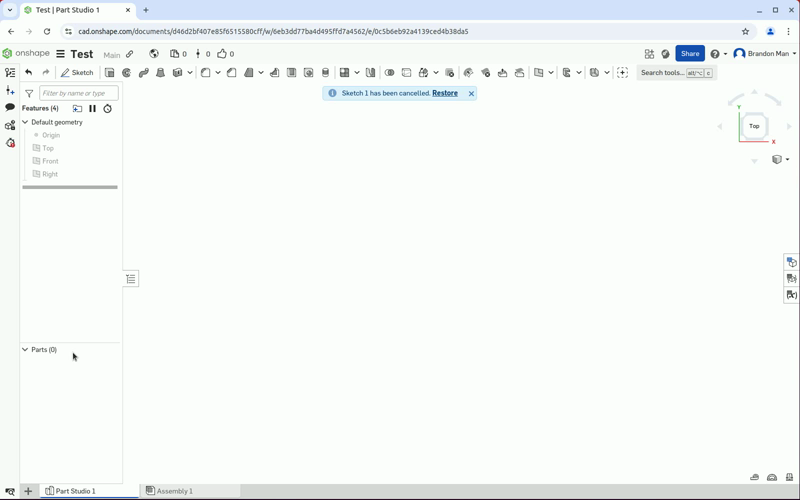
key_down(shift)
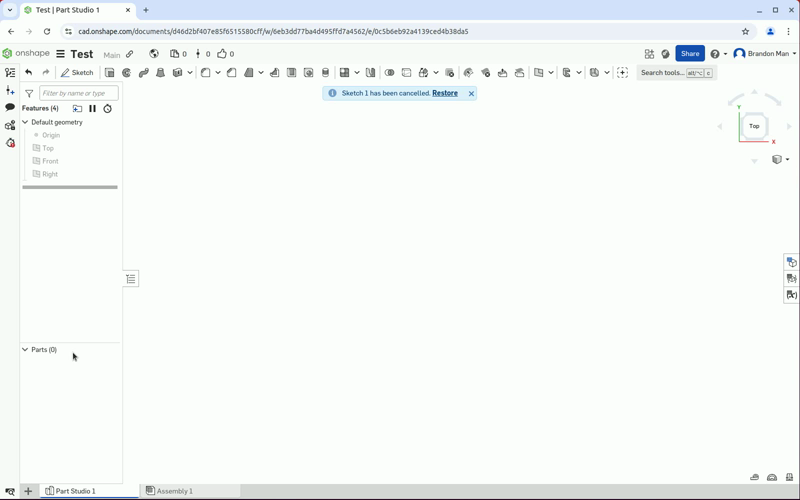
key(up)
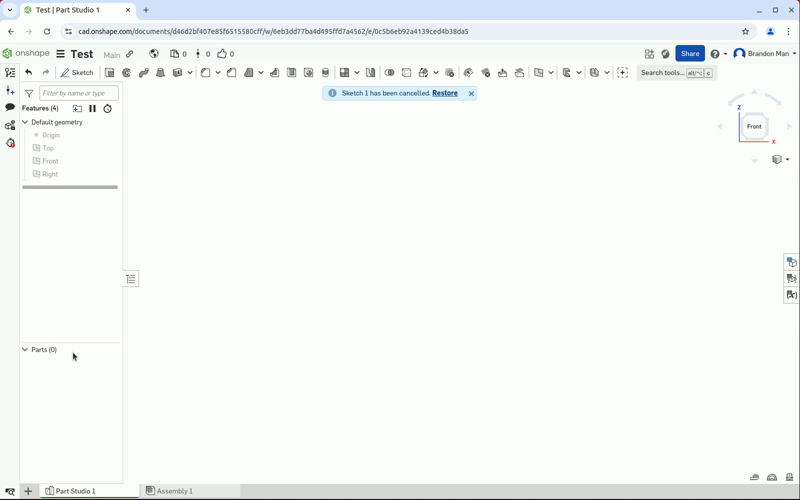
key_up(shift)
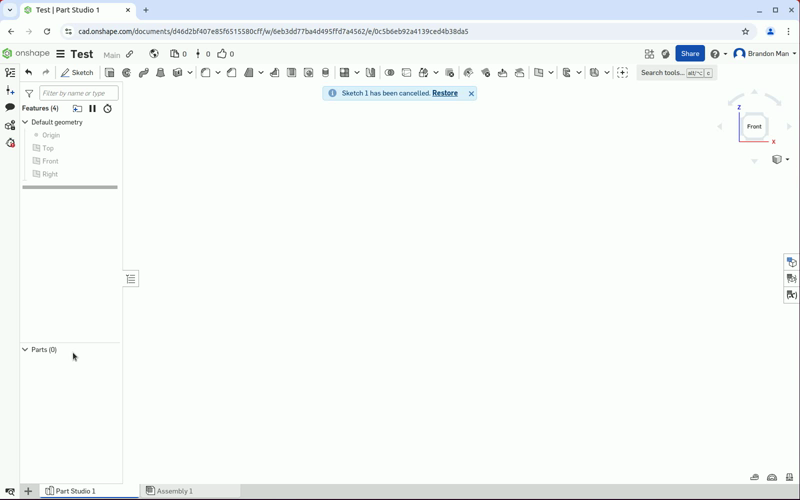
mouse_move(73, 352)
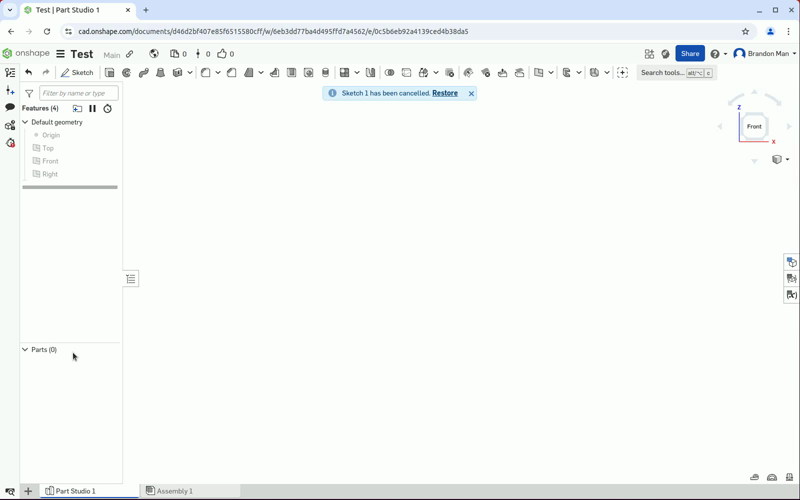
key(shift+y)
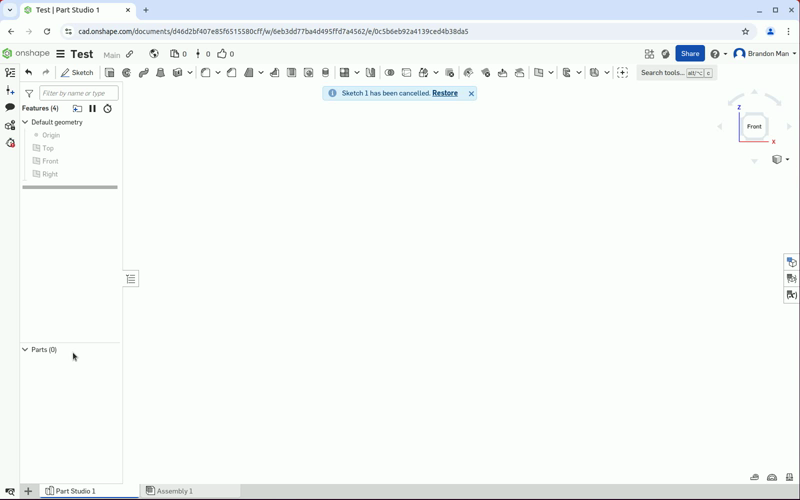
key(shift+s)
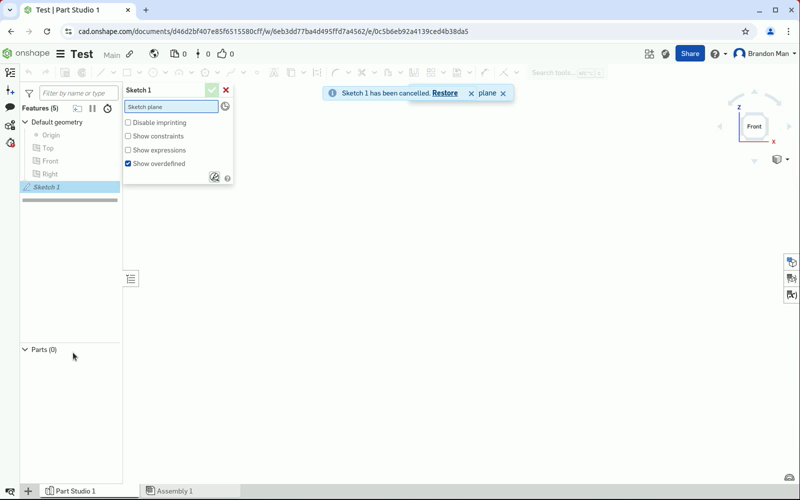
mouse_move(73, 163)
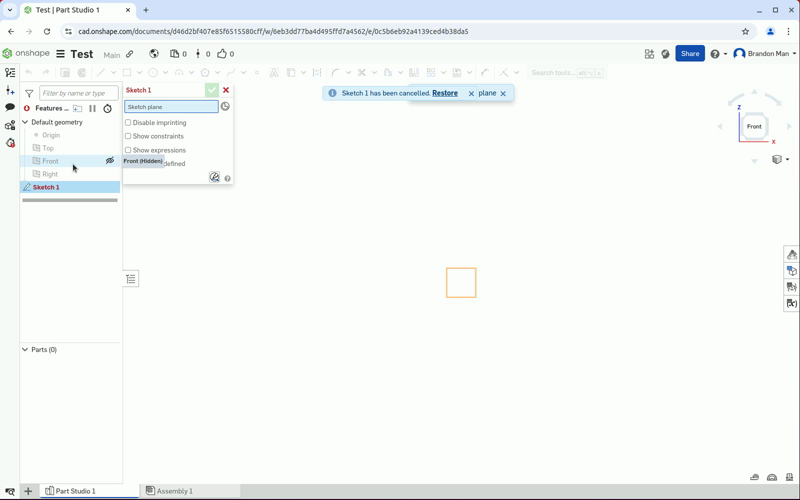
click(73, 163)
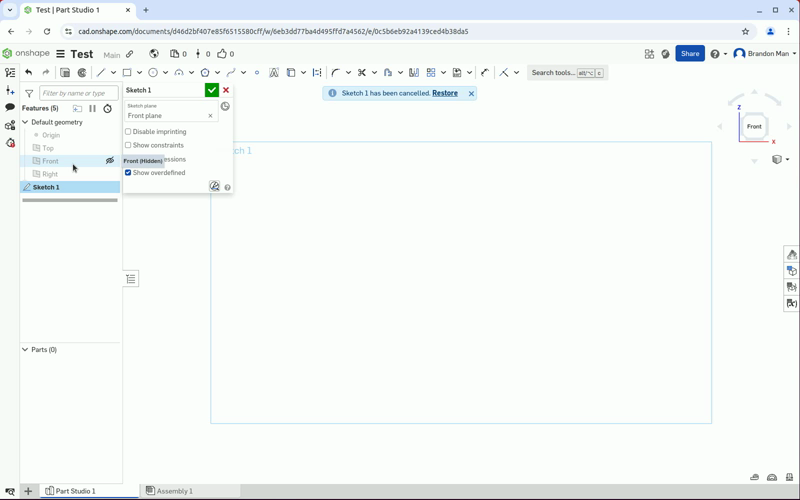
mouse_move(73, 352)
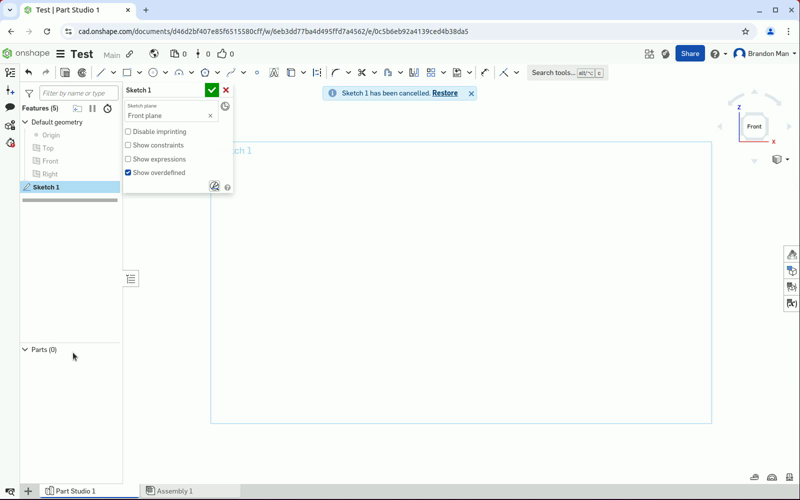
key(y)
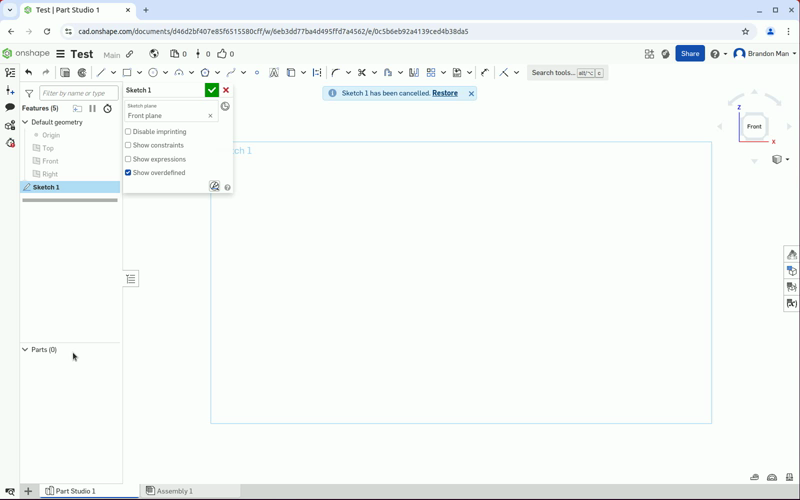
key(c)
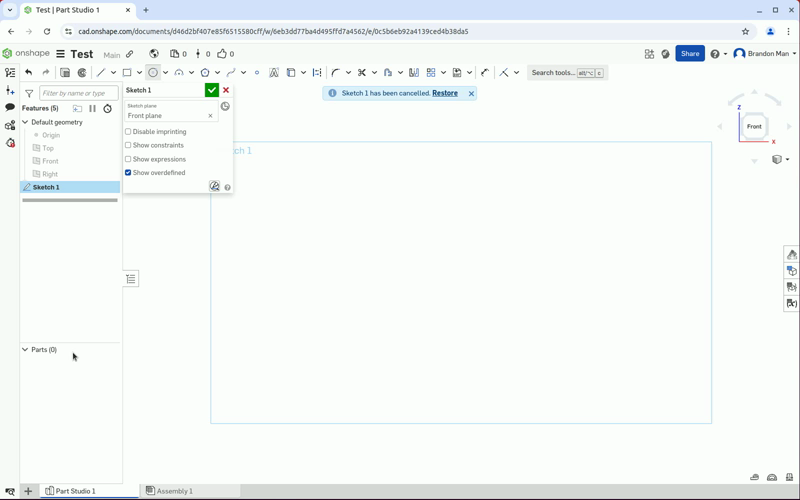
key_down(shift)
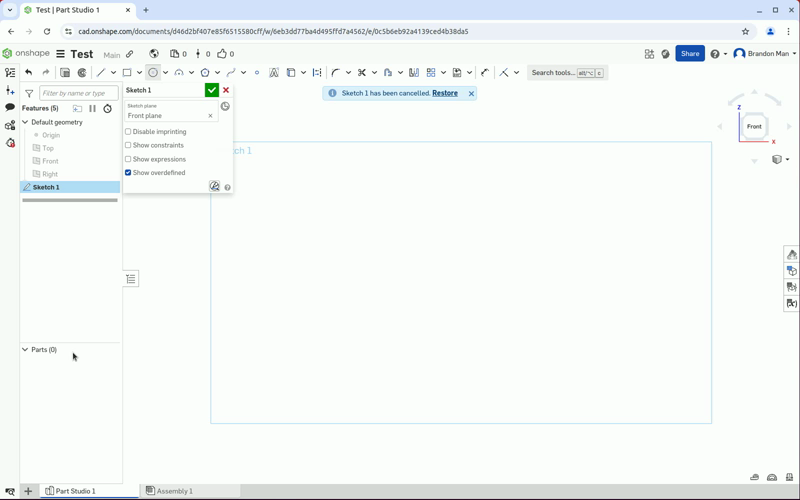
mouse_move(461, 282)
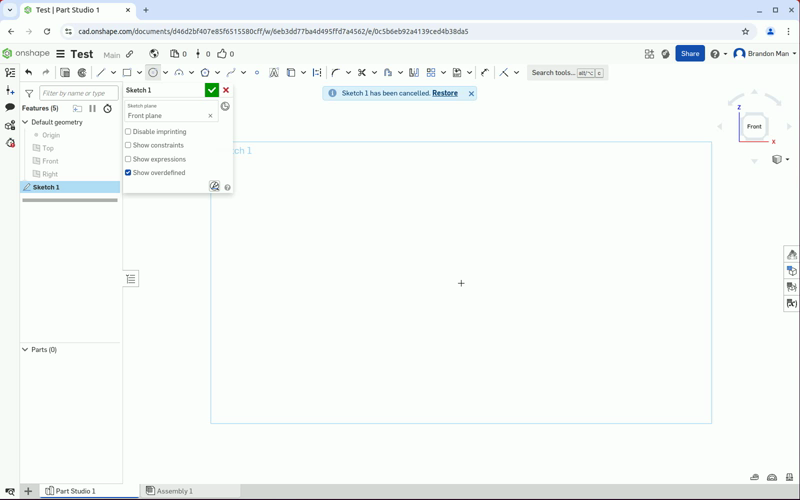
click(461, 282)
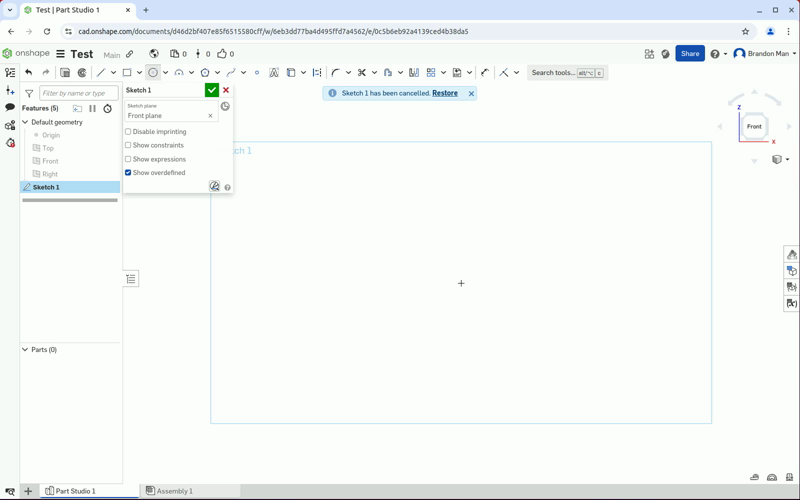
key_up(shift)
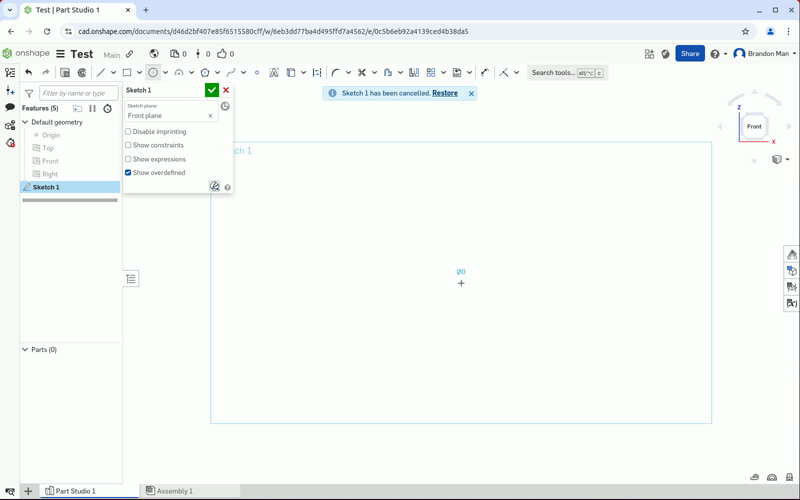
mouse_move(471, 282)
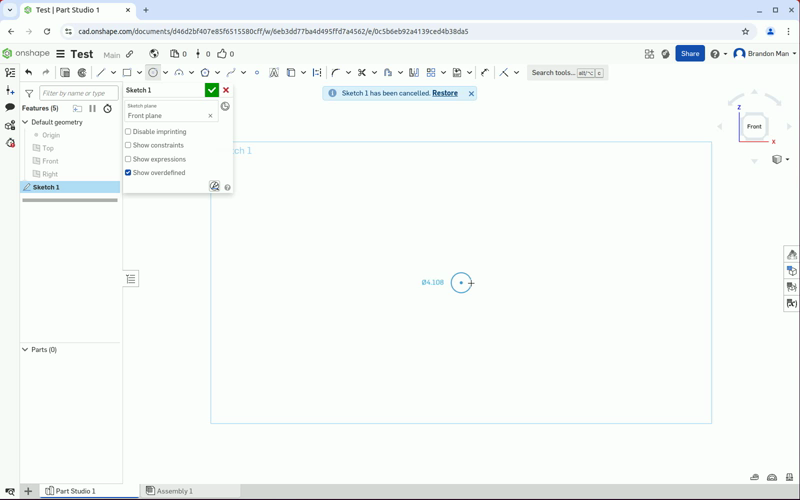
click(471, 282)
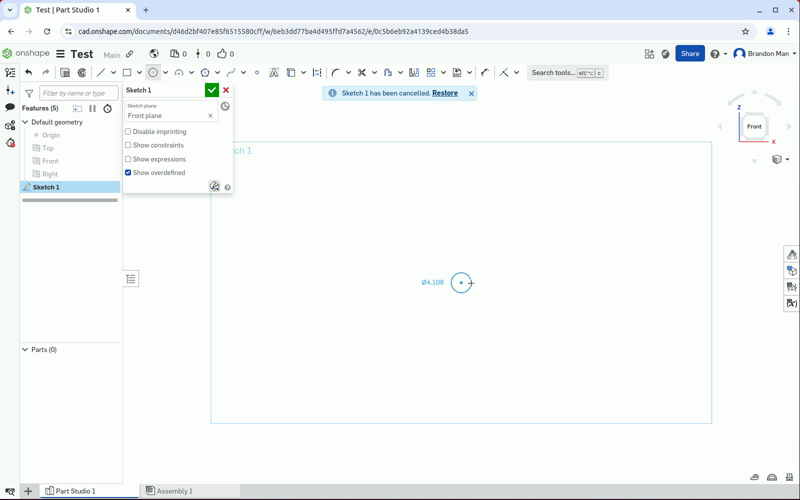
key(esc)
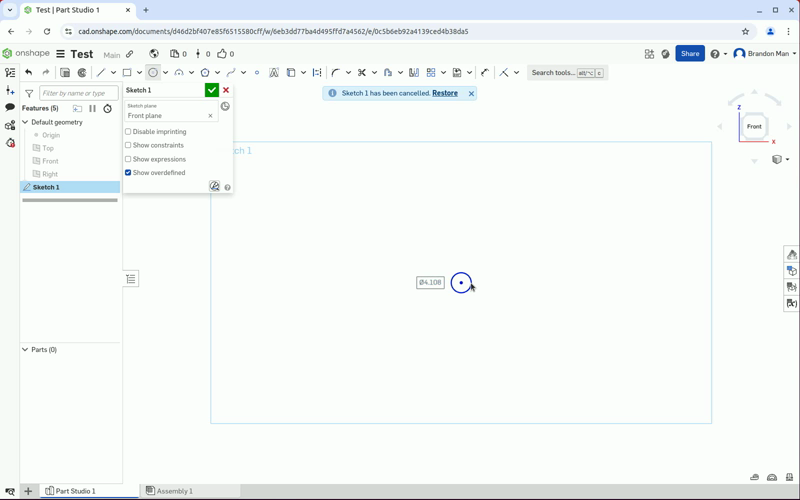
mouse_move(469, 286)
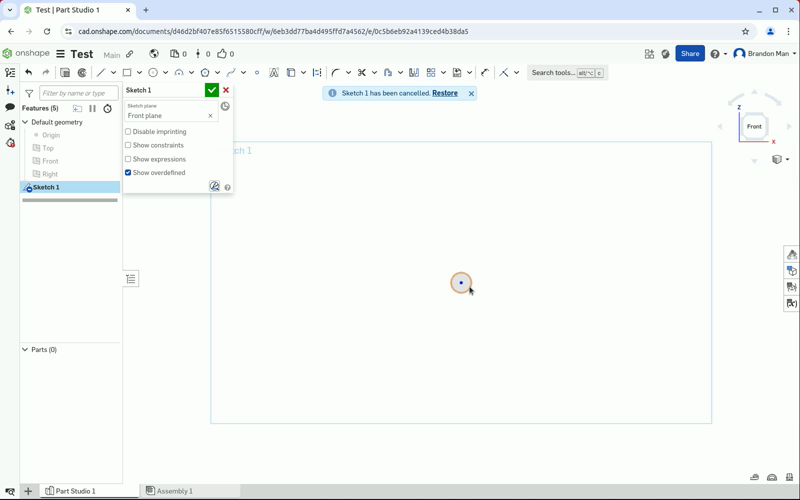
scroll(6)
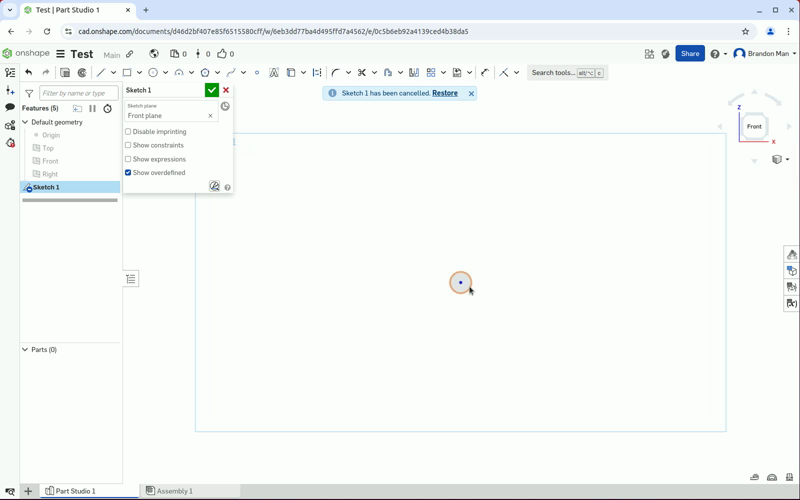
scroll(6)
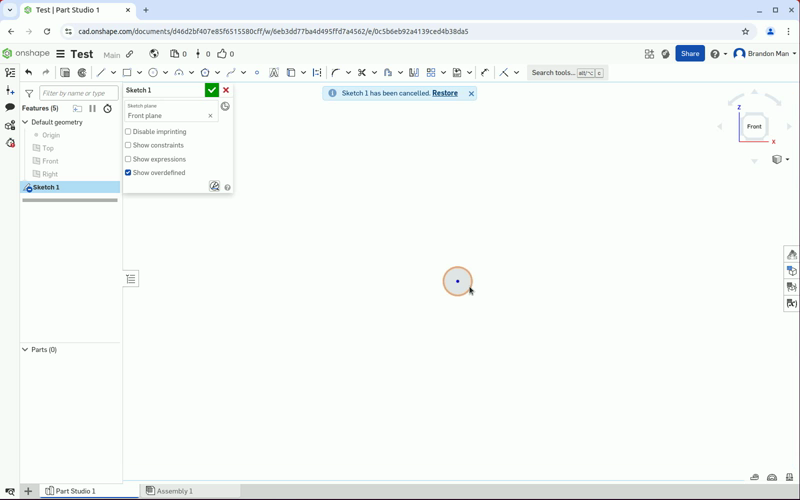
scroll(6)
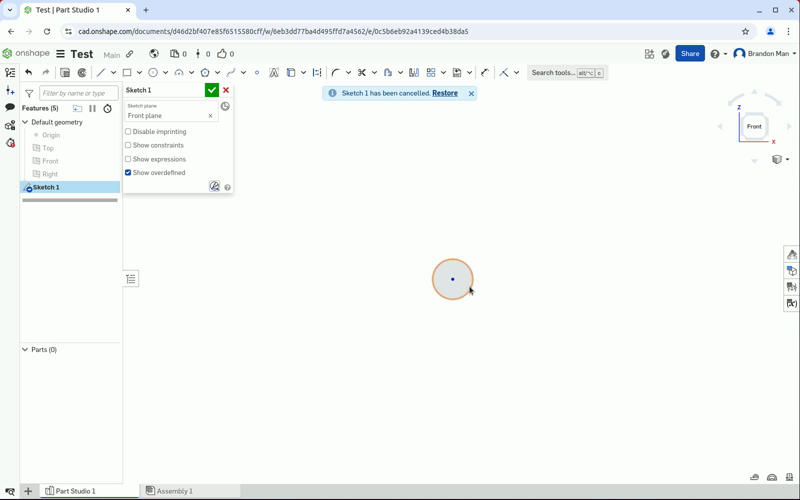
scroll(6)
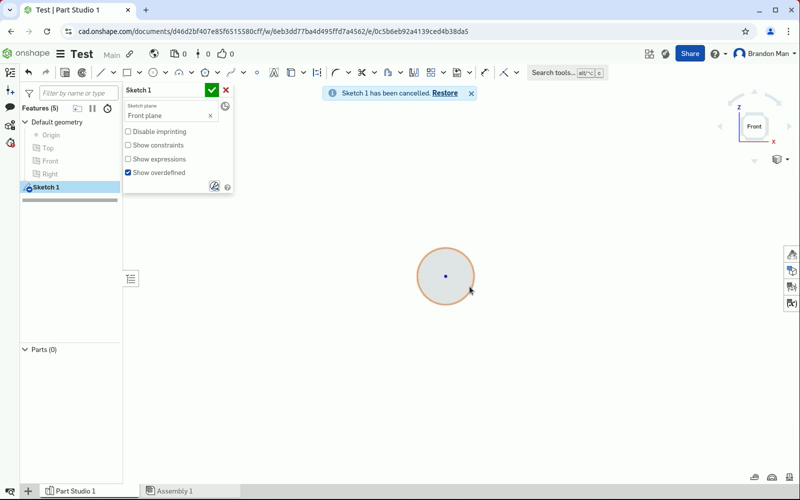
scroll(6)
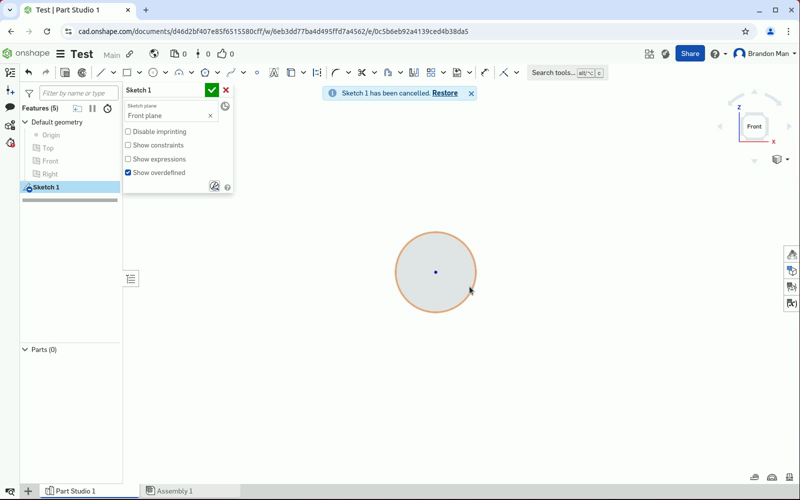
scroll(6)
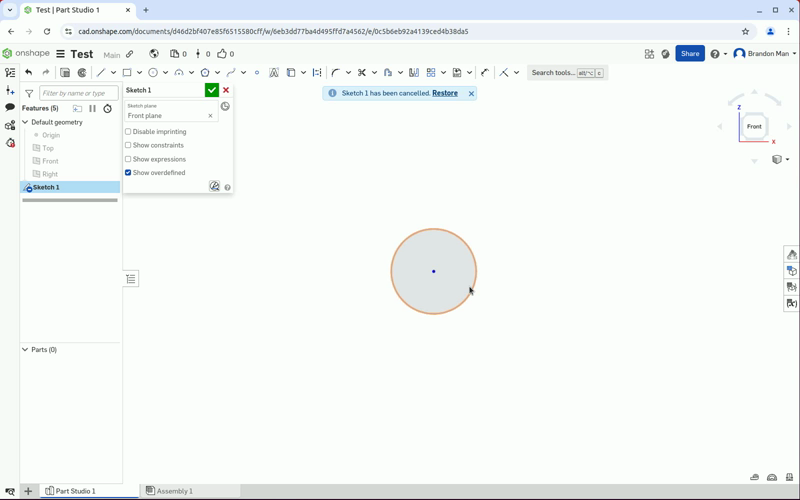
scroll(6)
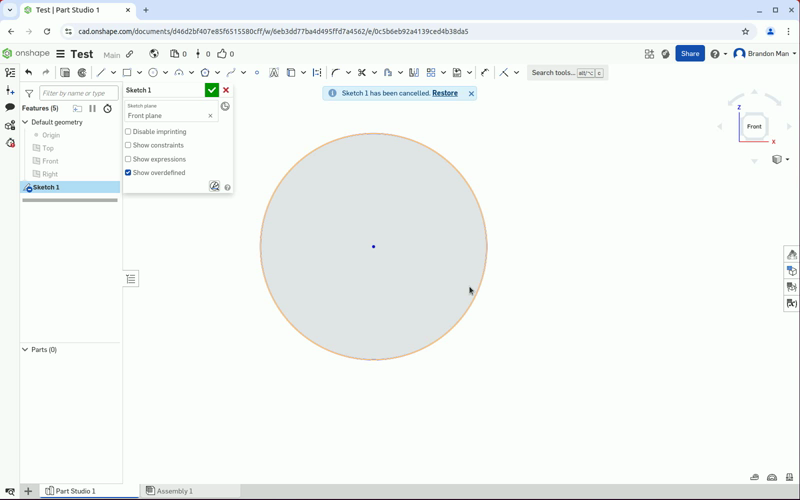
click(469, 286)
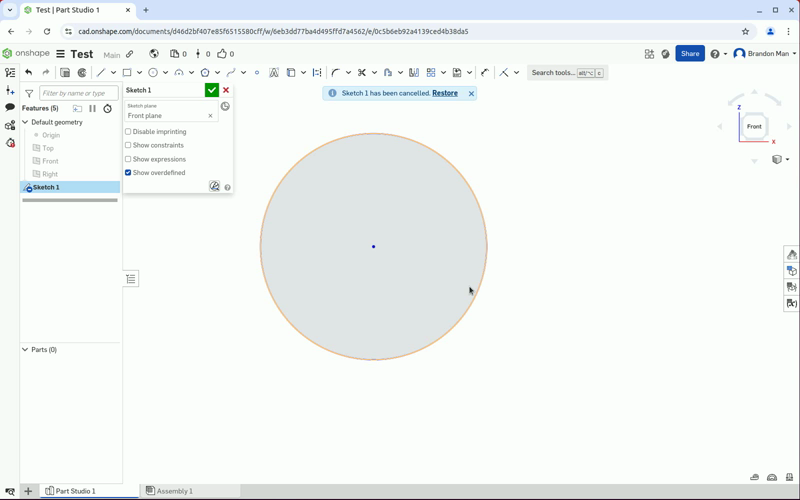
scroll(-6)
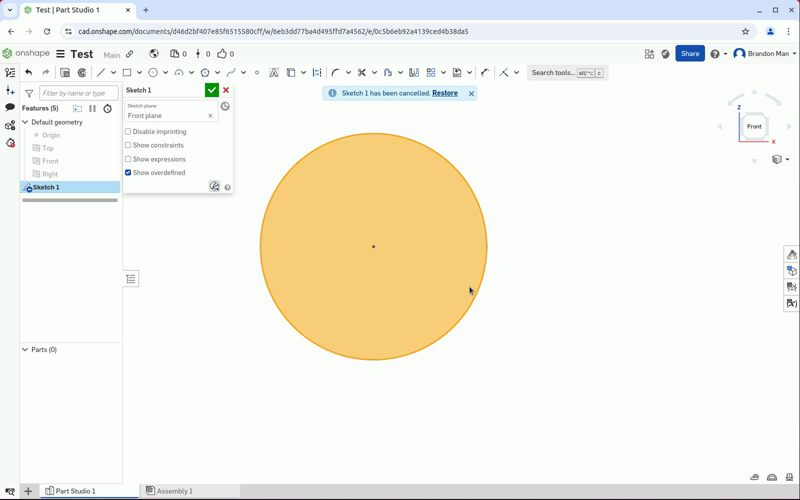
scroll(-6)
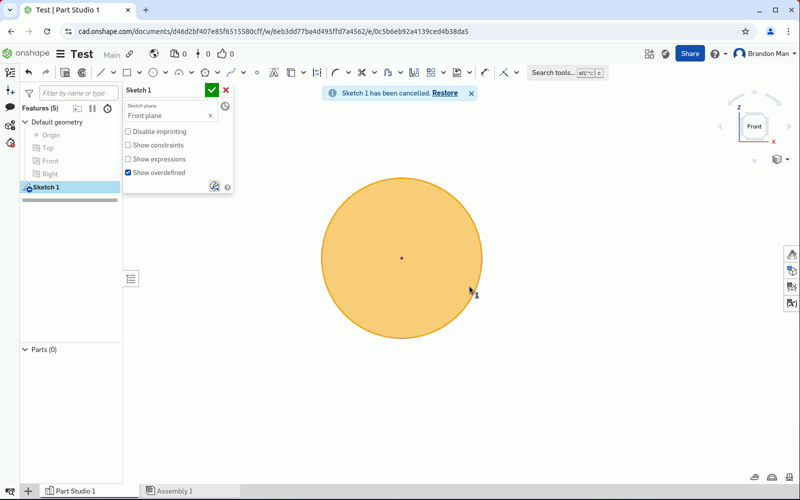
scroll(-6)
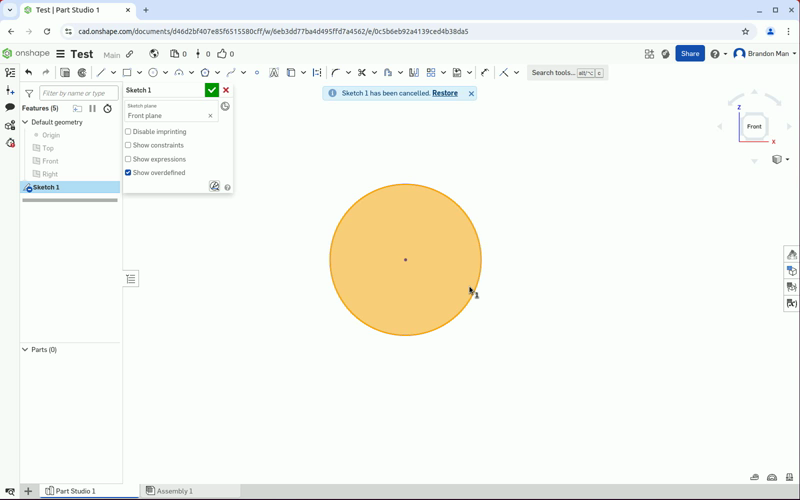
scroll(-6)
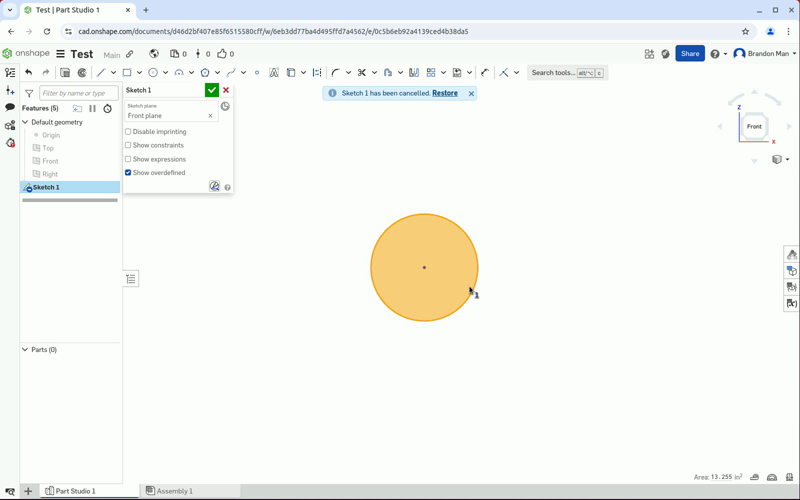
scroll(-6)
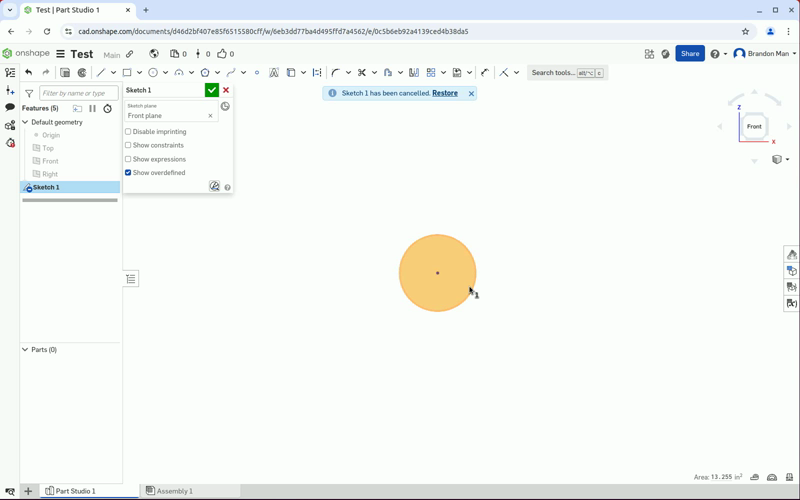
scroll(-6)
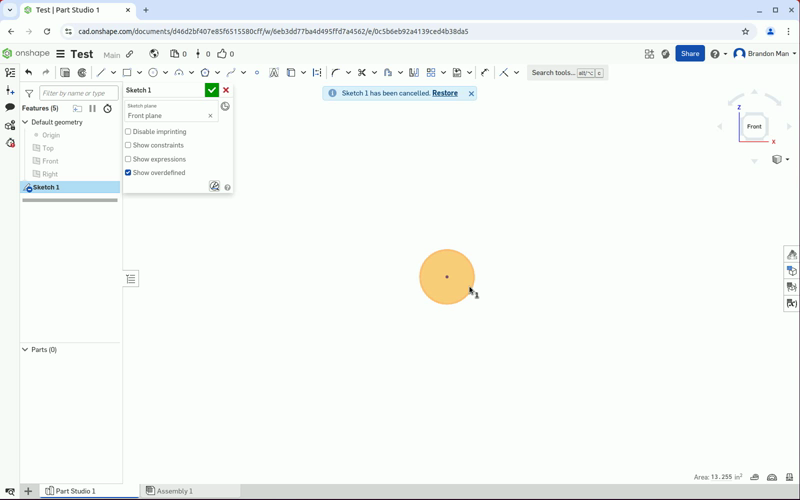
scroll(-6)
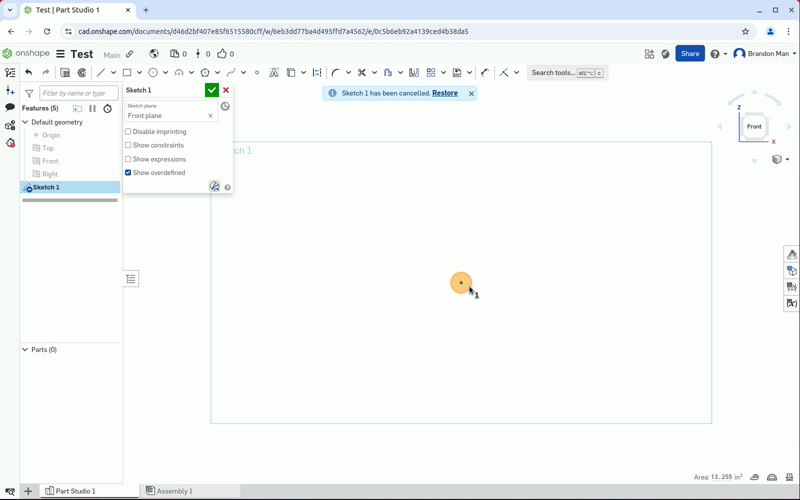
mouse_move(73, 352)
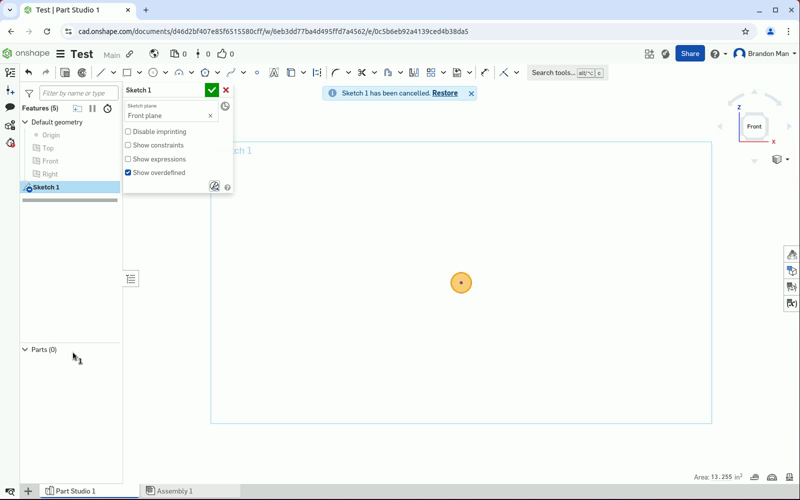
key(shift+y)
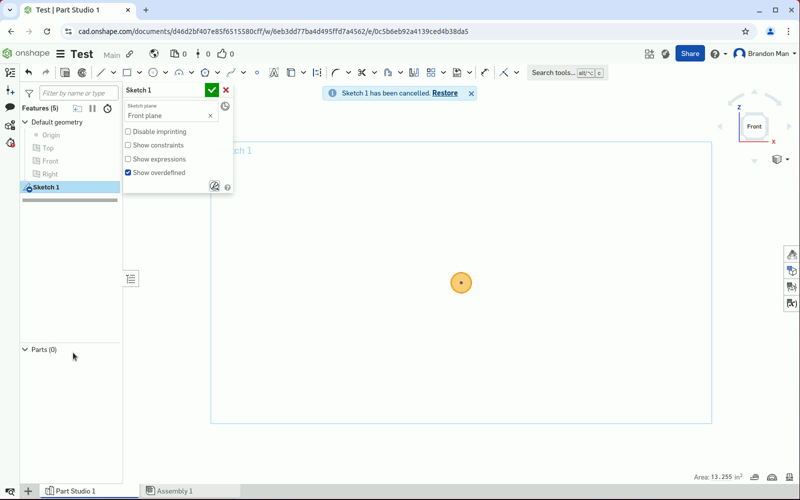
key(shift+e)
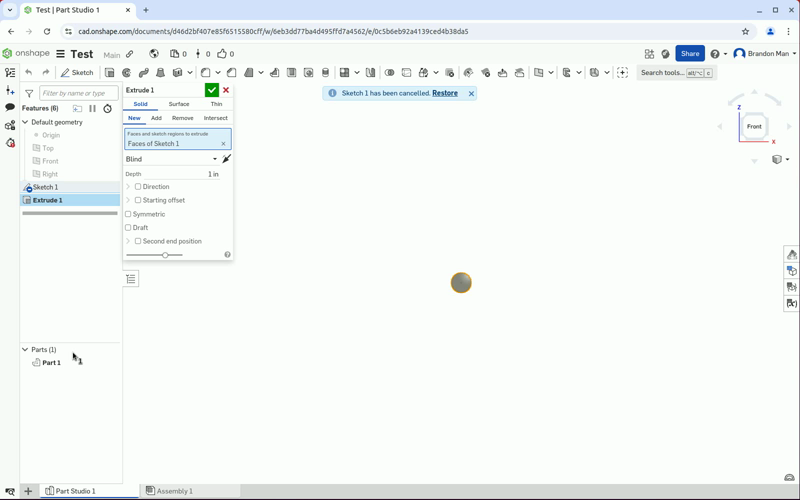
mouse_move(143, 106)
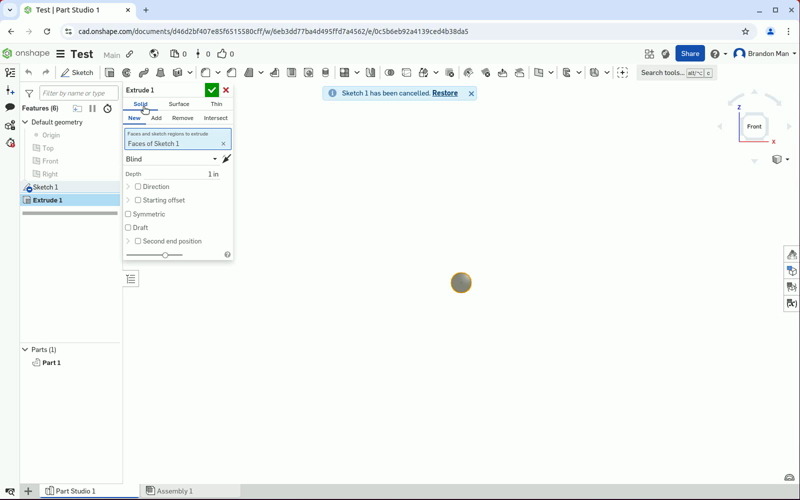
click(143, 106)
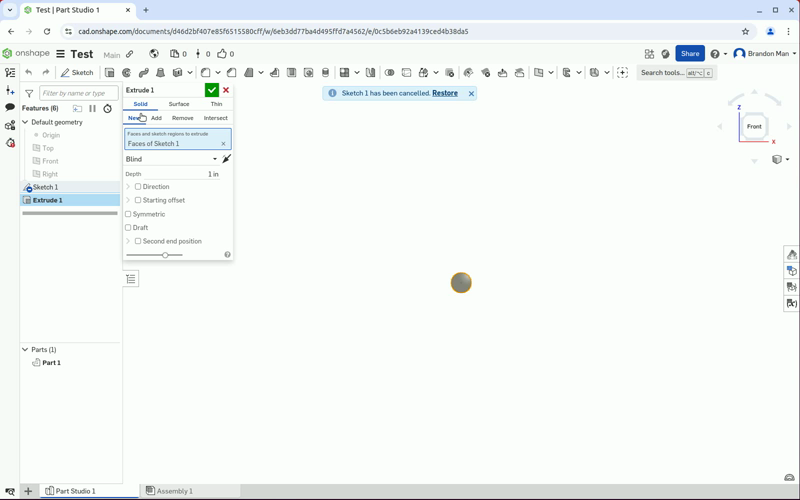
mouse_move(137, 120)
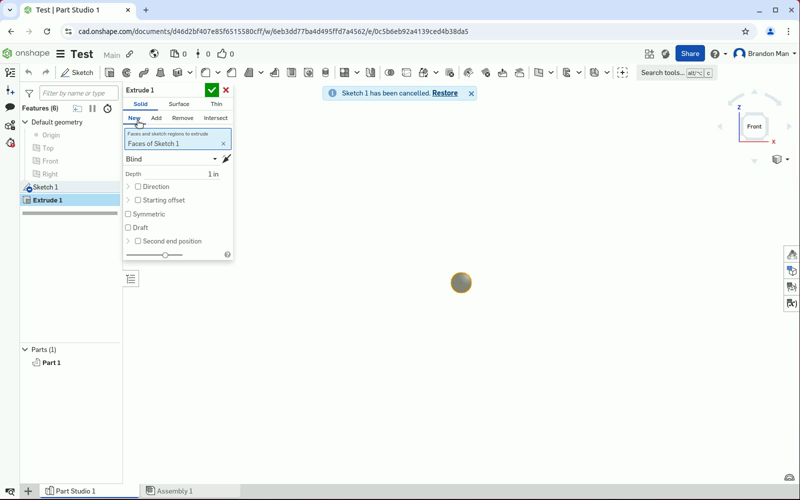
click(137, 120)
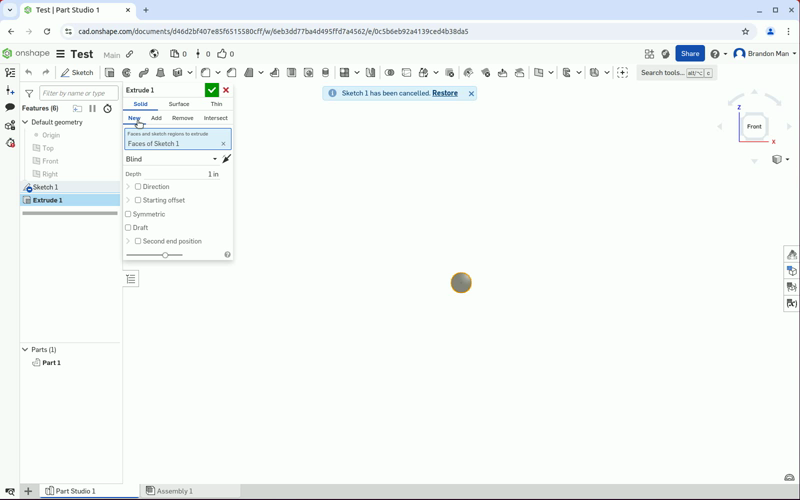
key(tab, 4)
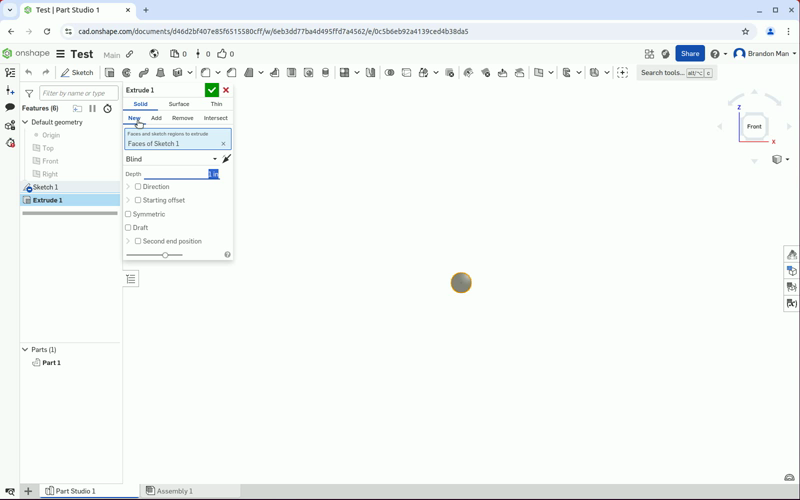
text(1.926)
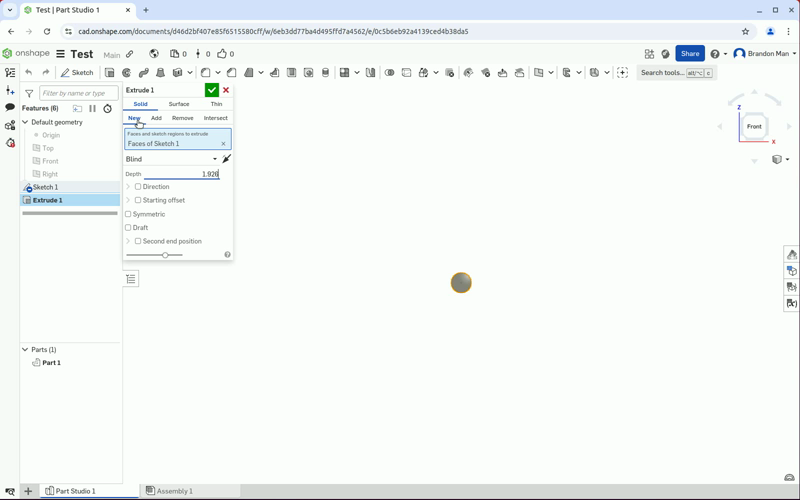
key(enter)
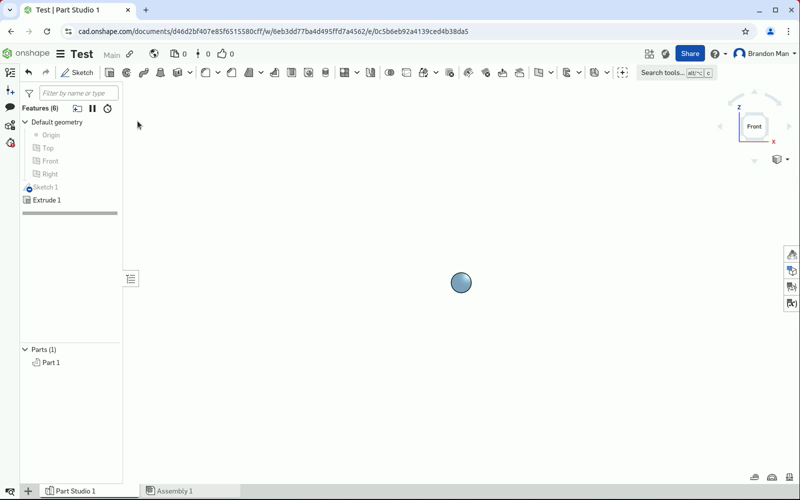
key(shift+h)
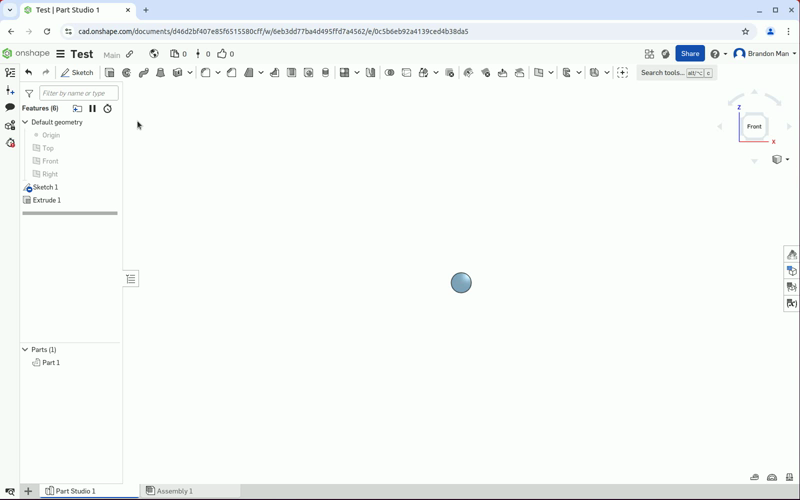
key(shift+h)
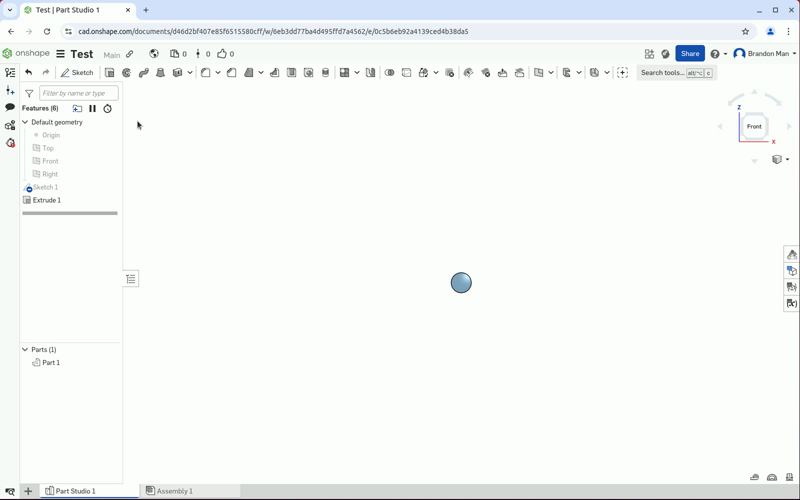
mouse_move(73, 189)
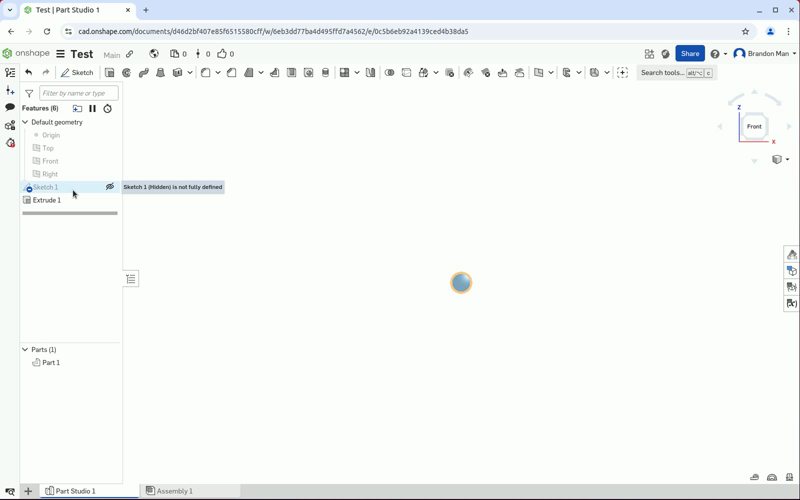
click(73, 189)
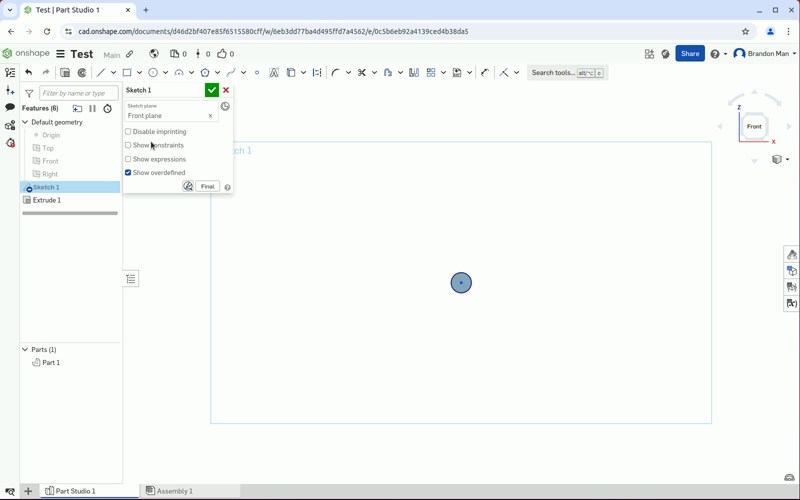
mouse_move(229, 92)
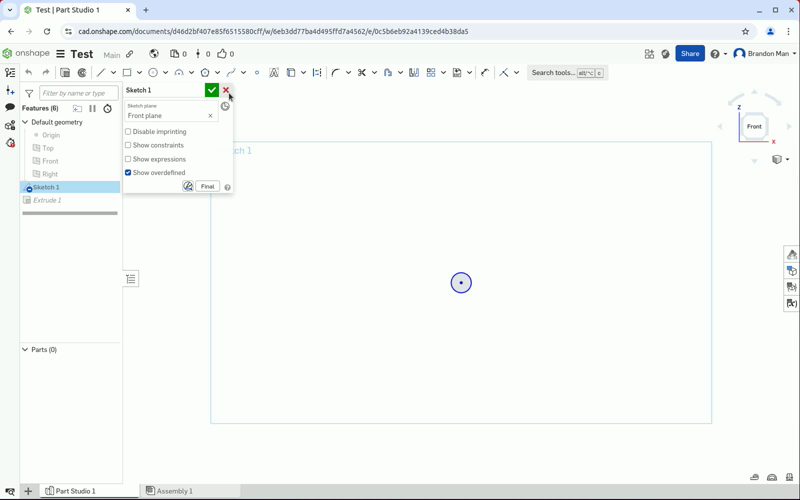
click(229, 92)
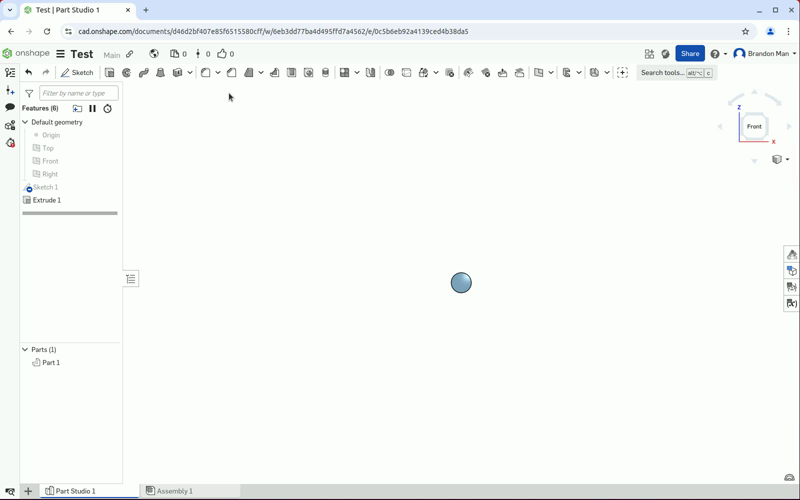
mouse_move(541, 75)
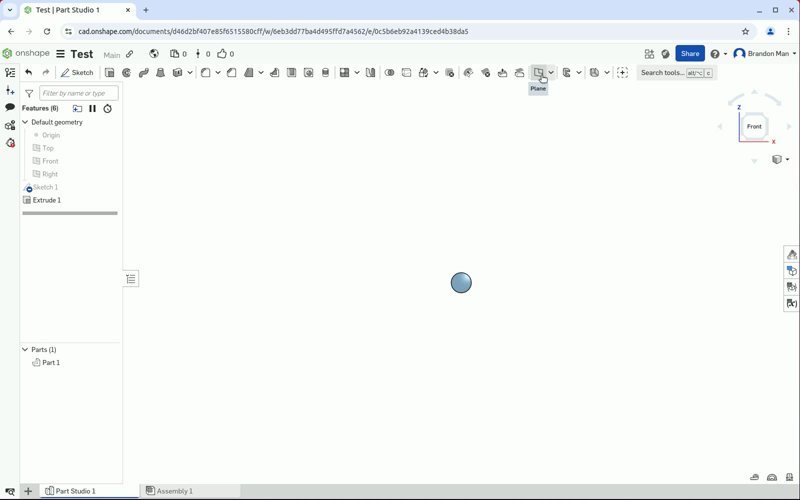
click(541, 75)
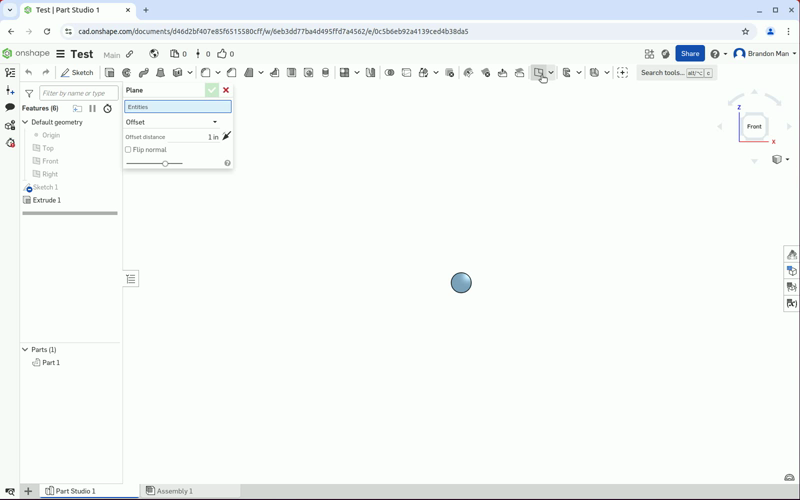
mouse_move(73, 163)
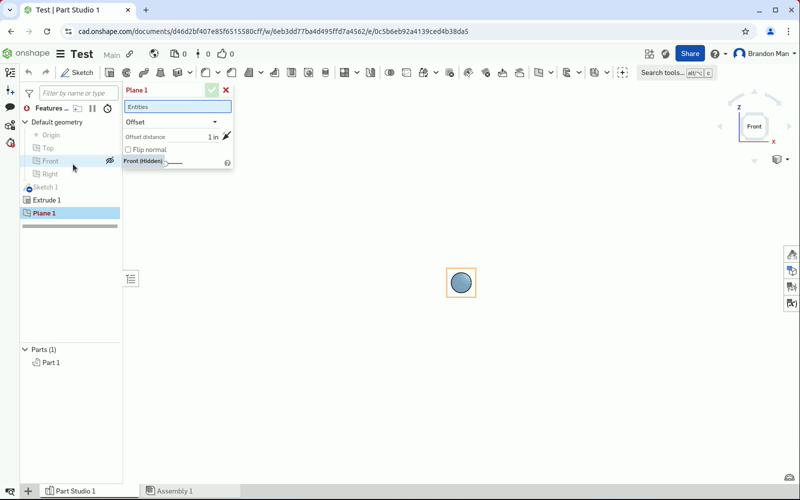
click(73, 163)
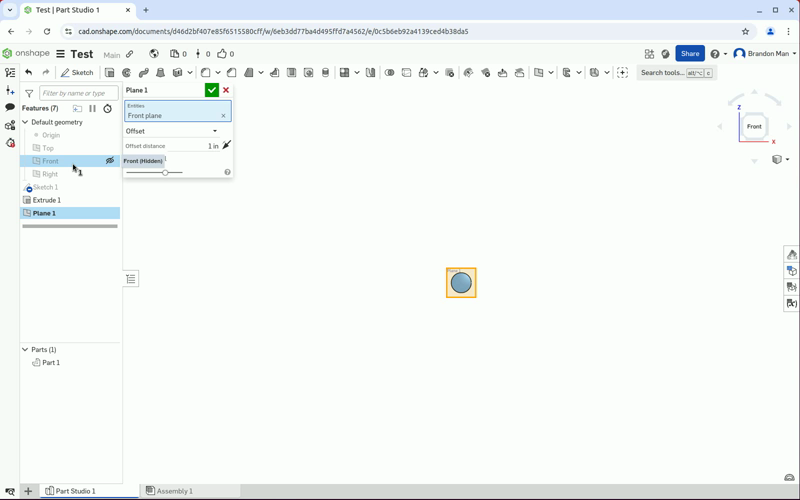
key(tab, 2)
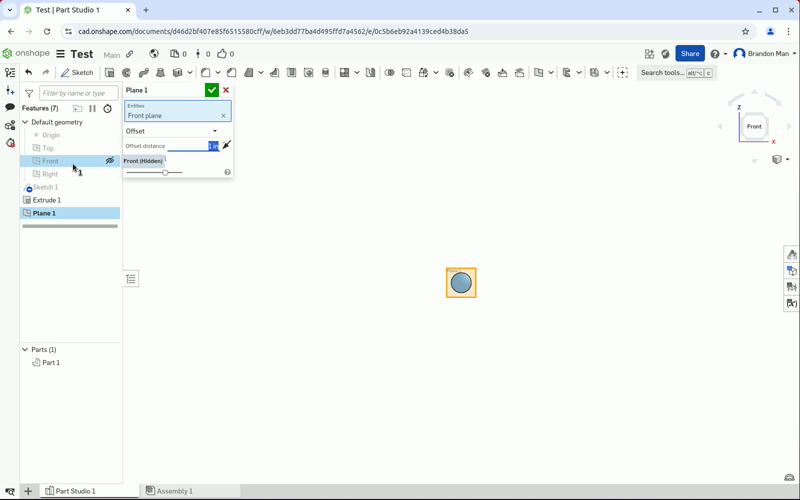
text(1.91)
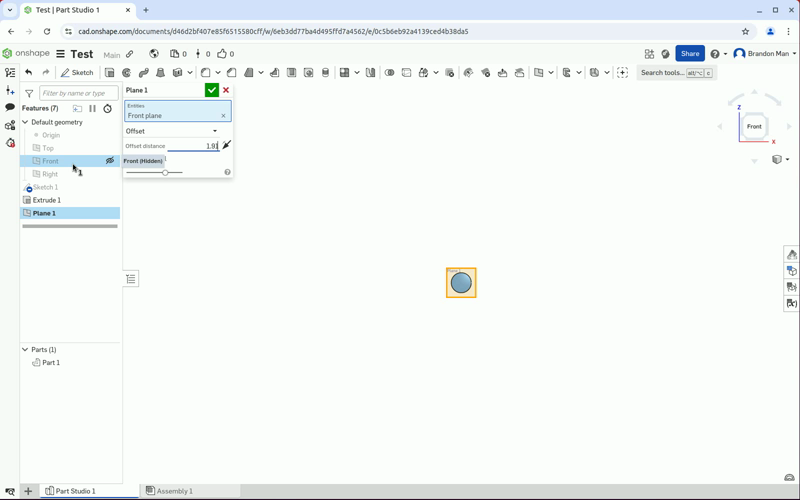
key(enter, 2)
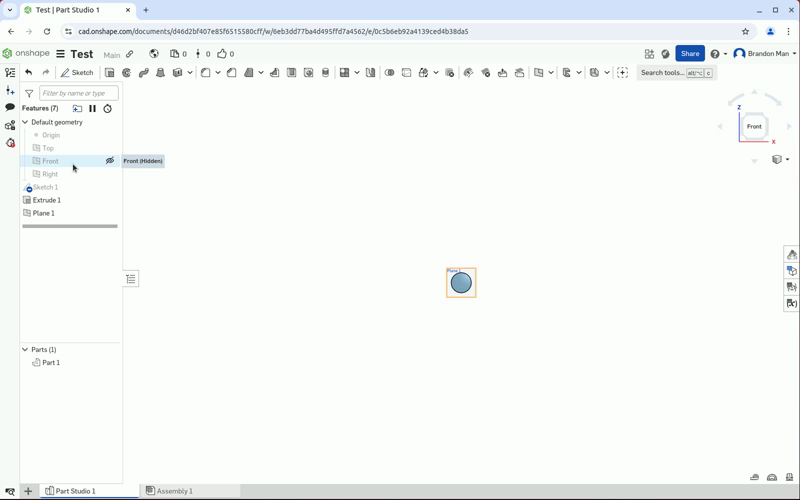
key(shift+s)
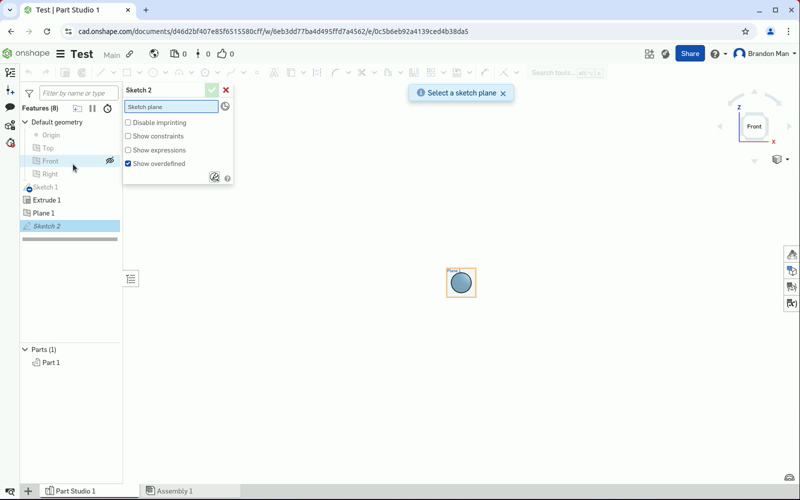
mouse_move(73, 215)
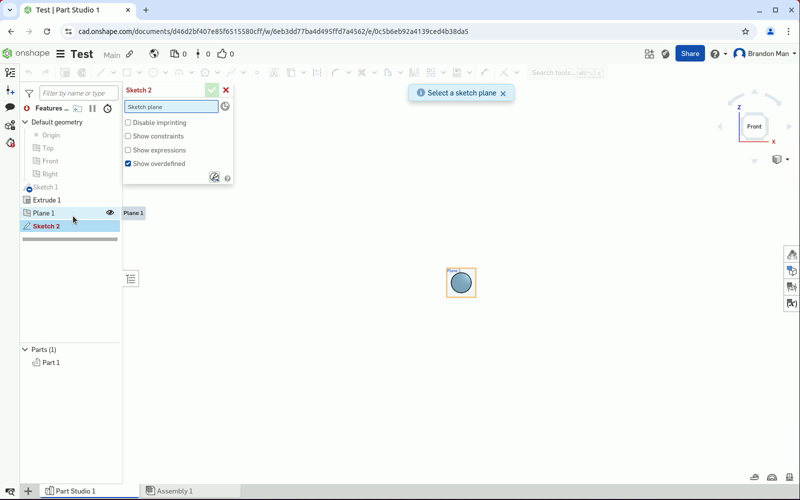
click(73, 215)
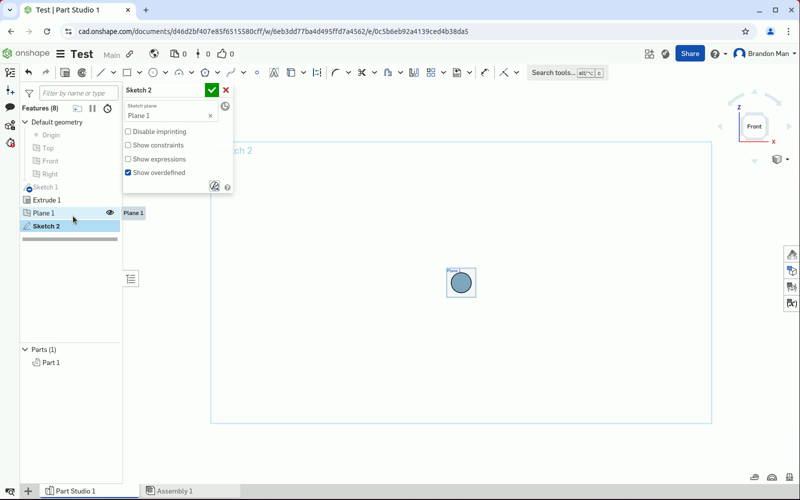
mouse_move(73, 352)
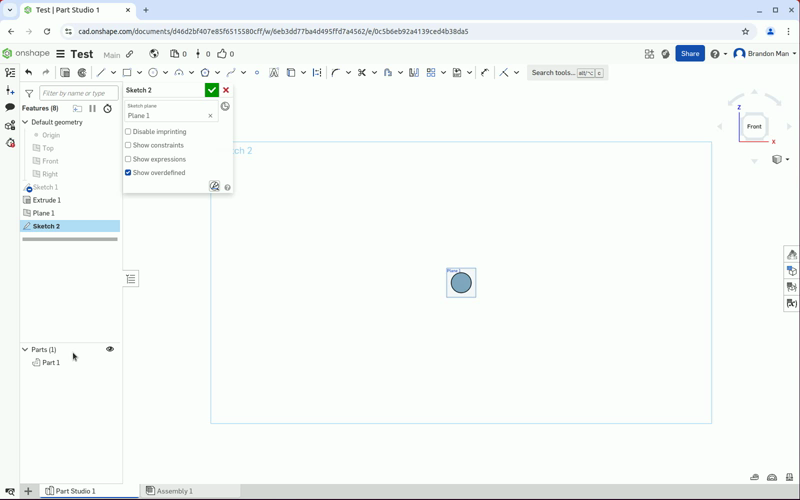
key(y)
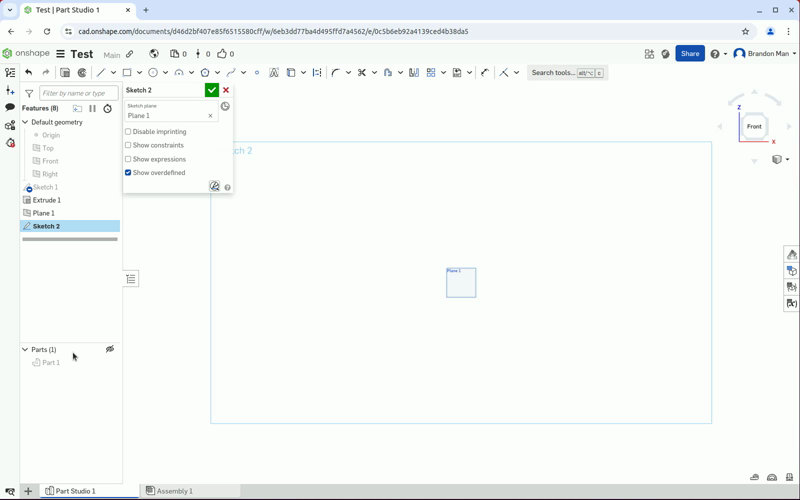
key(c)
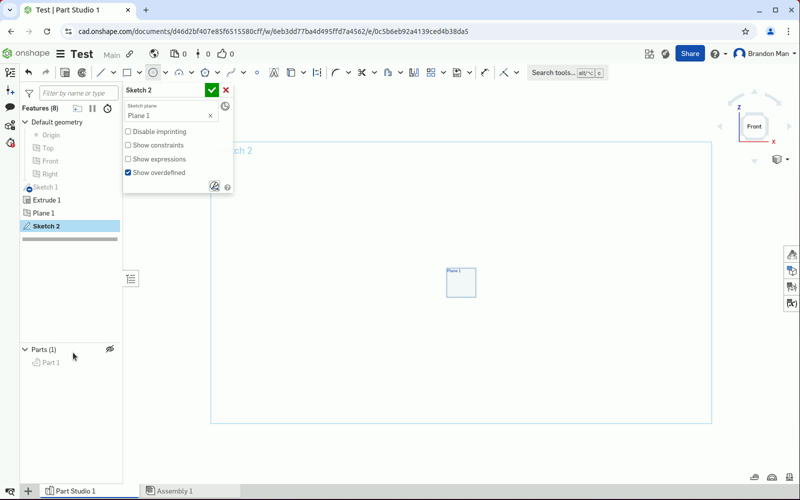
key_down(shift)
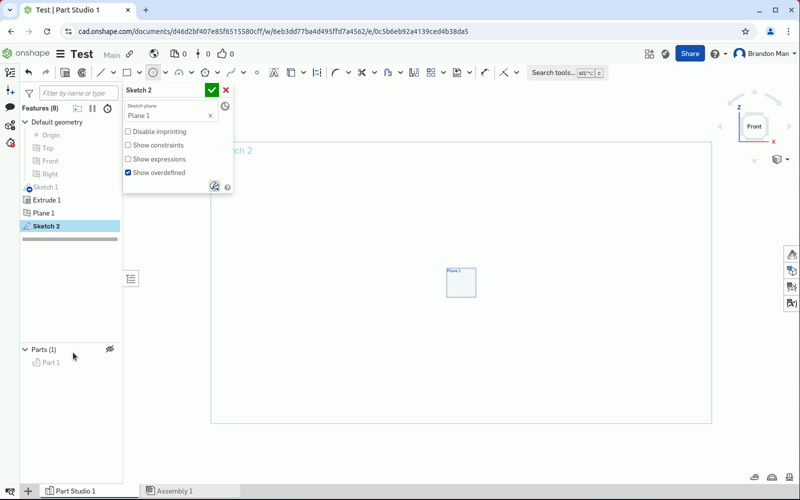
mouse_move(461, 282)
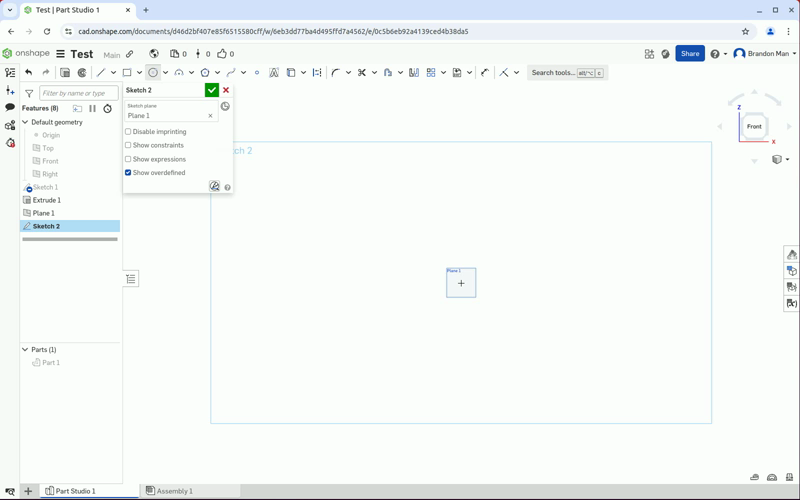
click(461, 282)
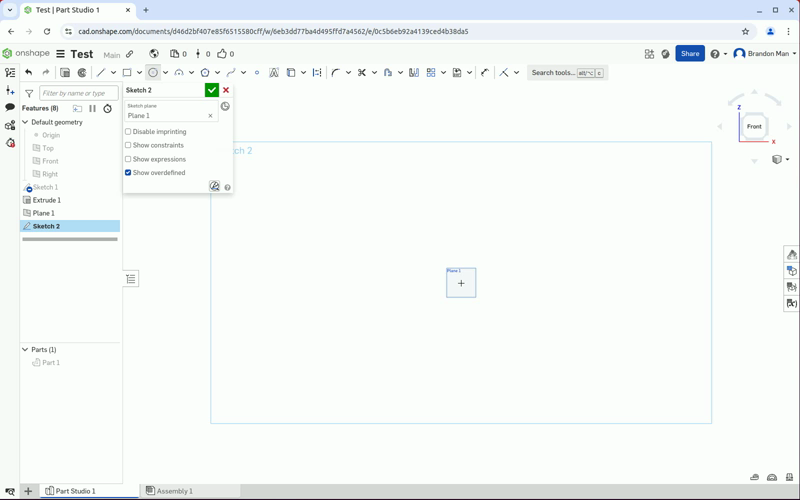
key_up(shift)
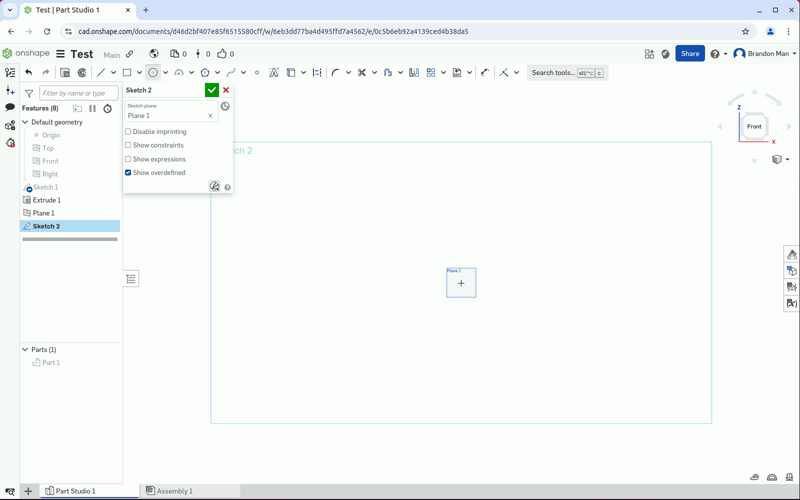
mouse_move(466, 282)
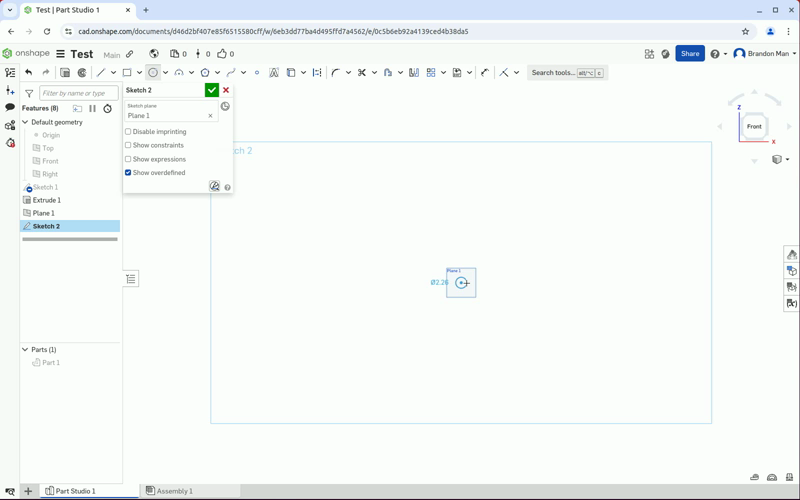
click(466, 282)
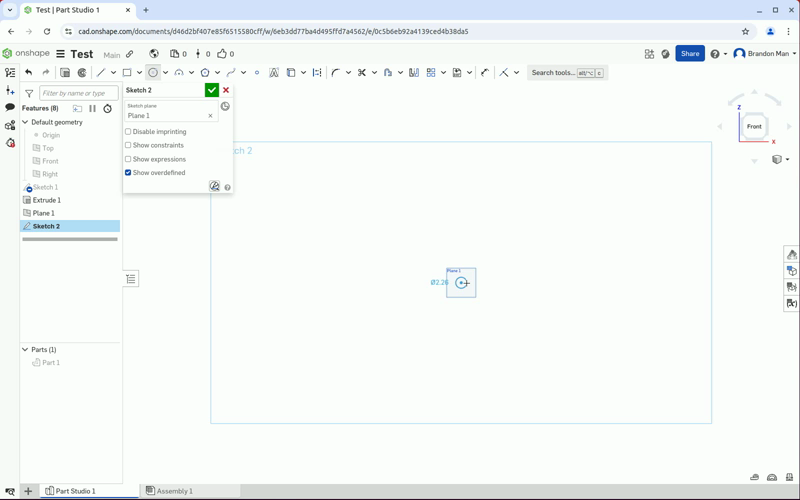
key(esc)
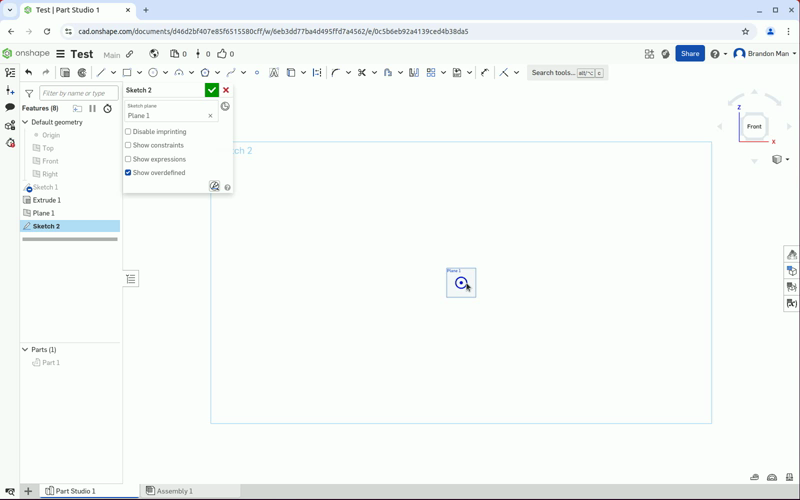
mouse_move(459, 287)
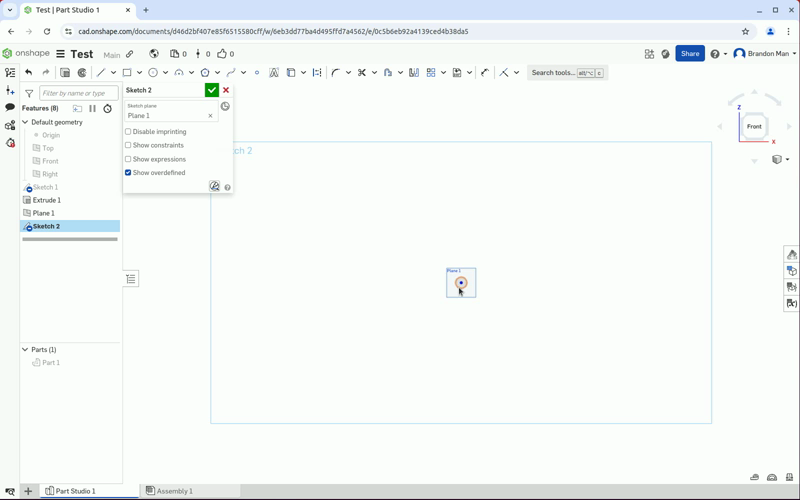
scroll(6)
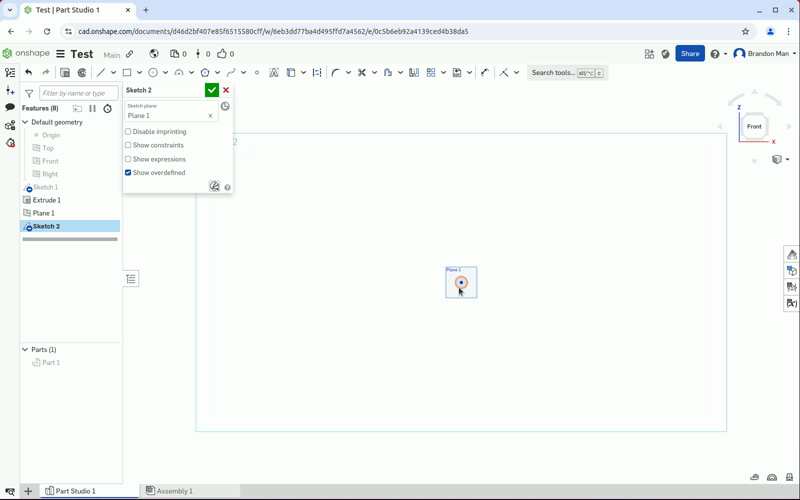
scroll(6)
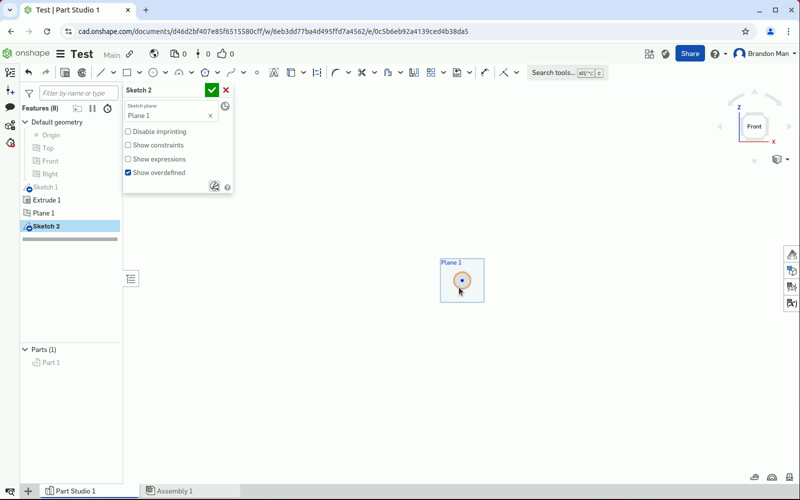
scroll(6)
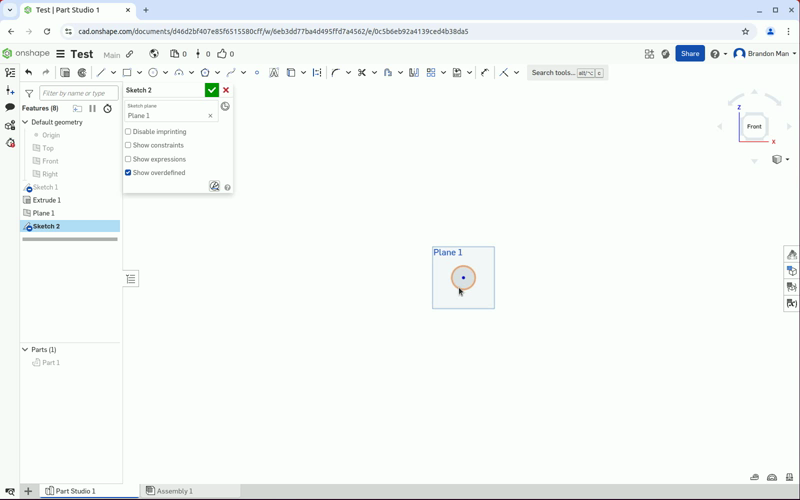
scroll(6)
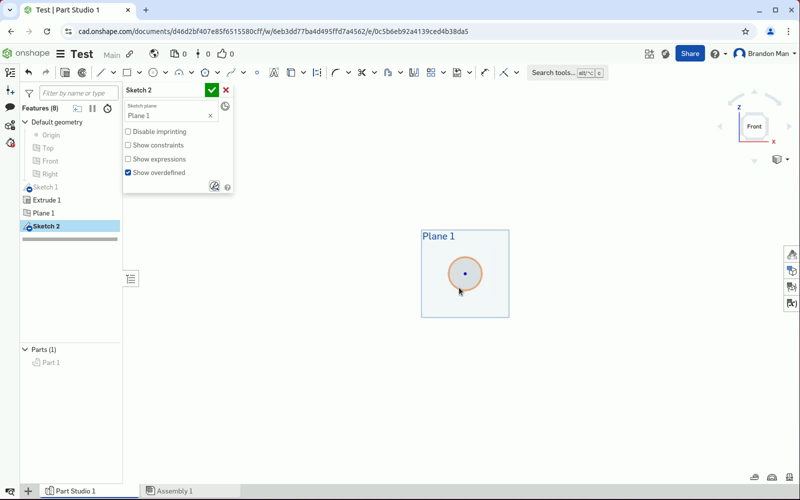
scroll(6)
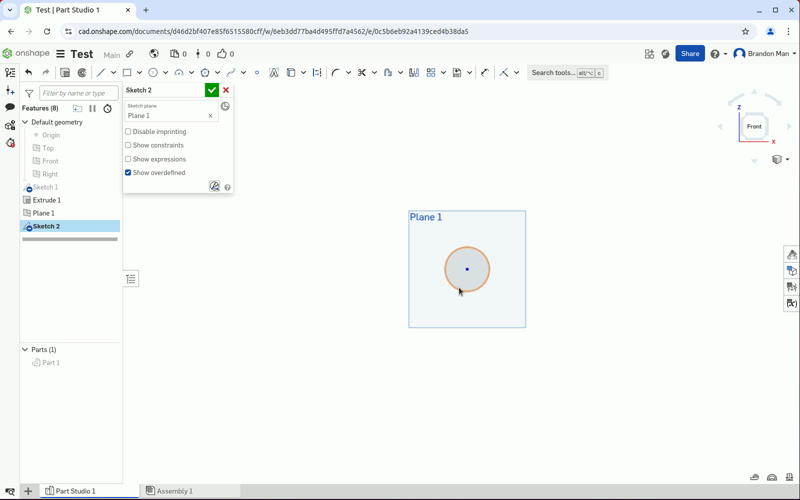
scroll(6)
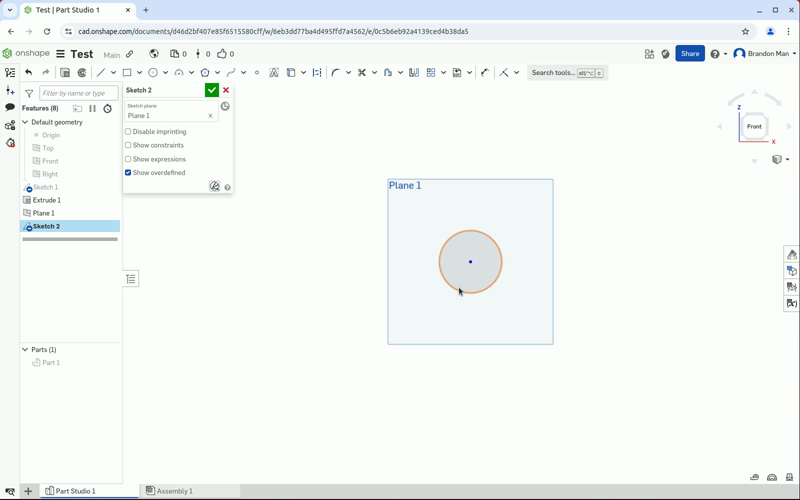
scroll(6)
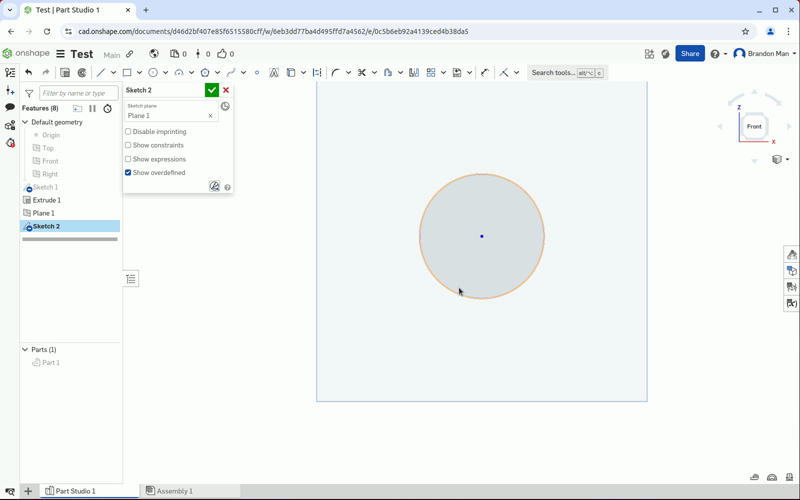
click(459, 287)
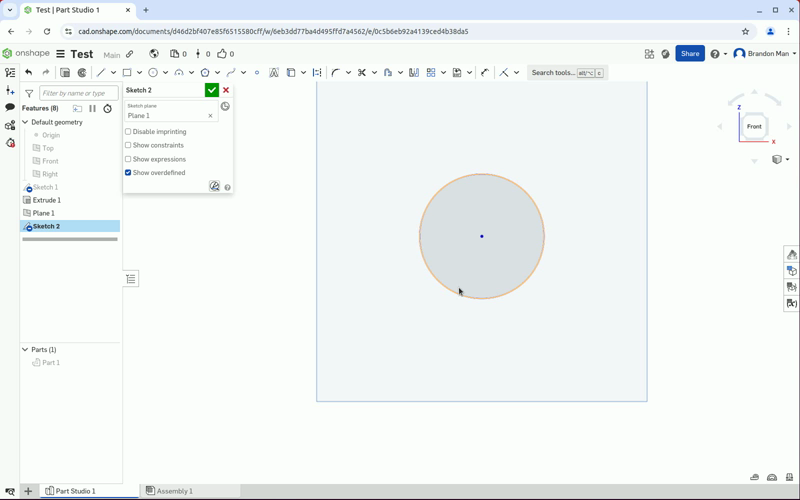
scroll(-6)
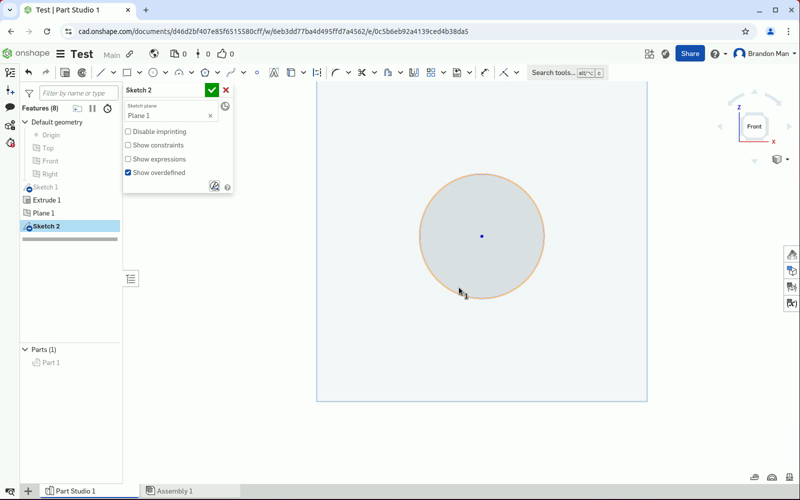
scroll(-6)
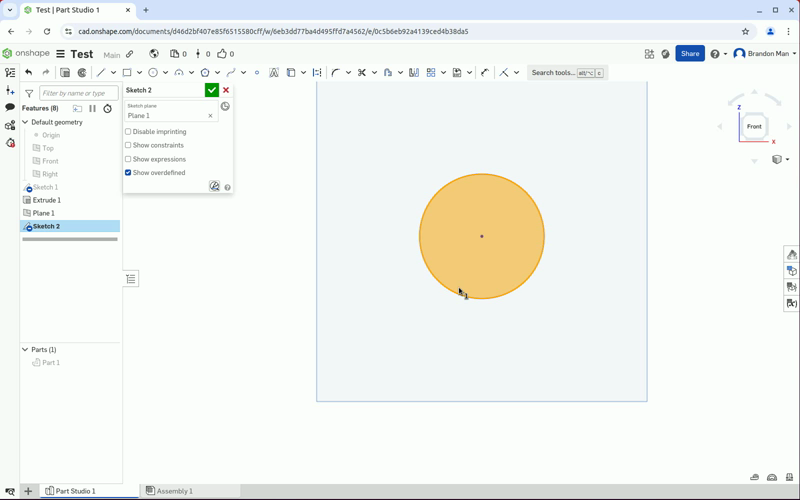
scroll(-6)
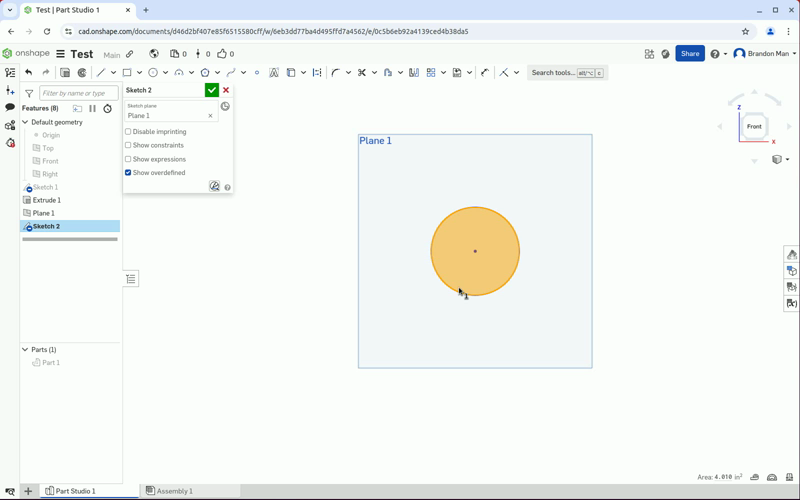
scroll(-6)
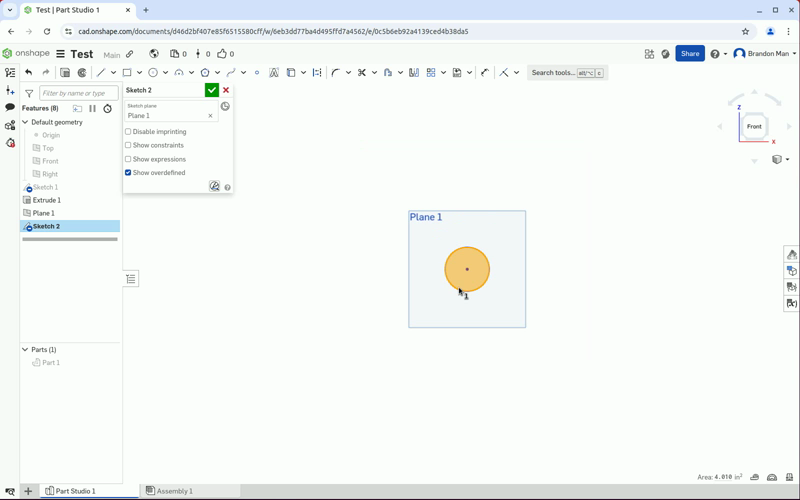
scroll(-6)
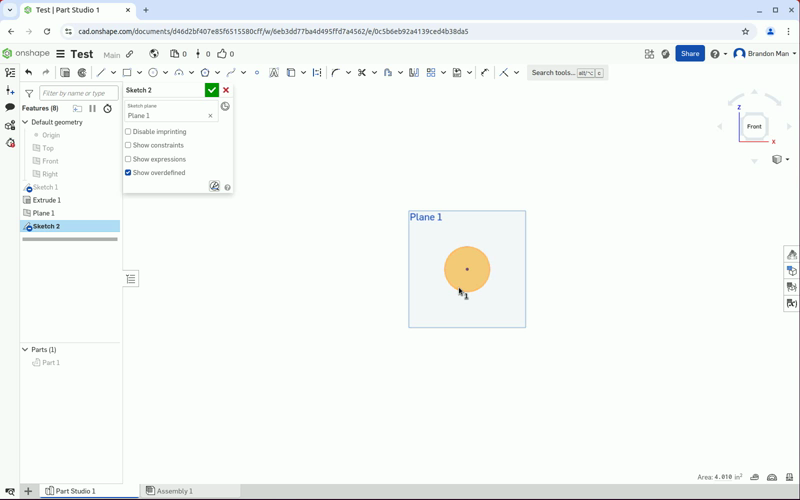
scroll(-6)
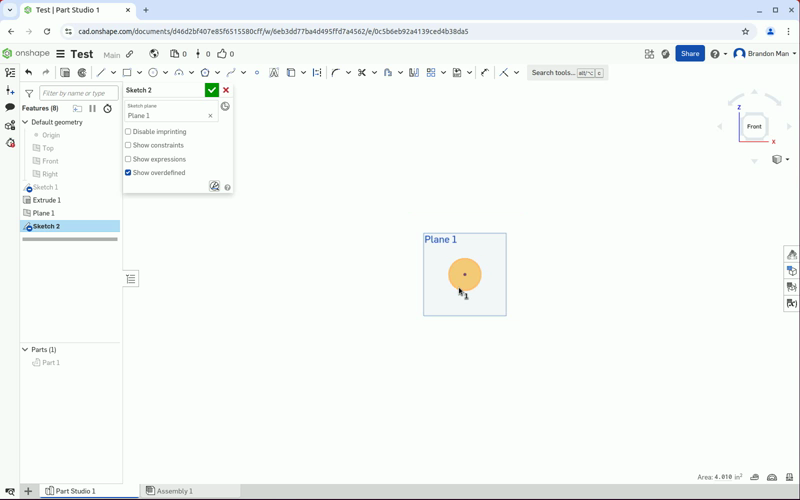
scroll(-6)
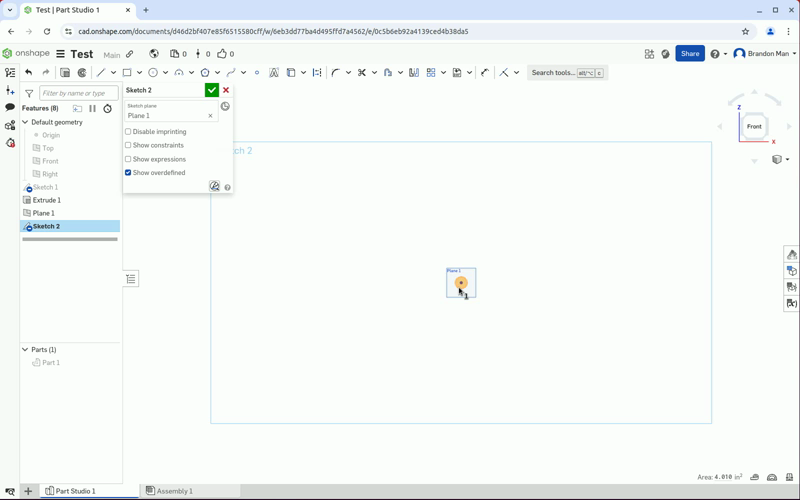
mouse_move(73, 352)
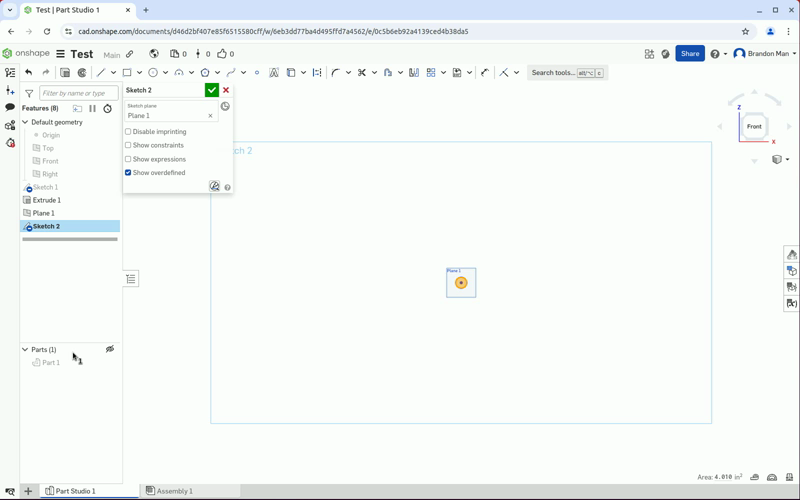
key(shift+y)
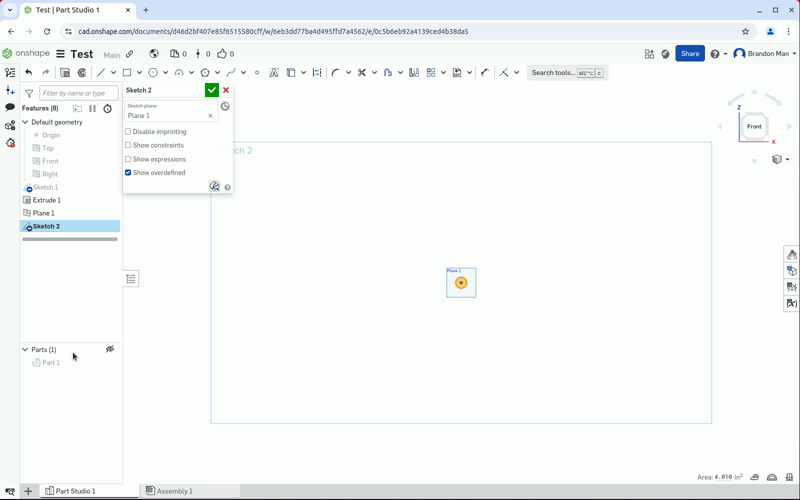
key(shift+e)
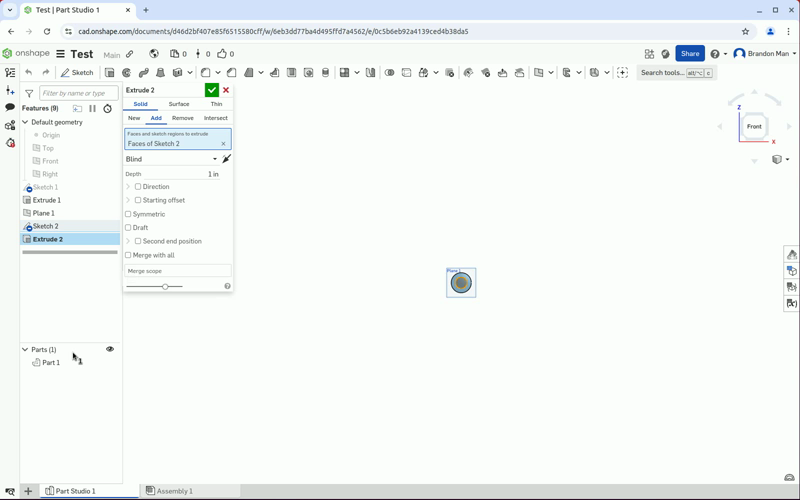
mouse_move(143, 106)
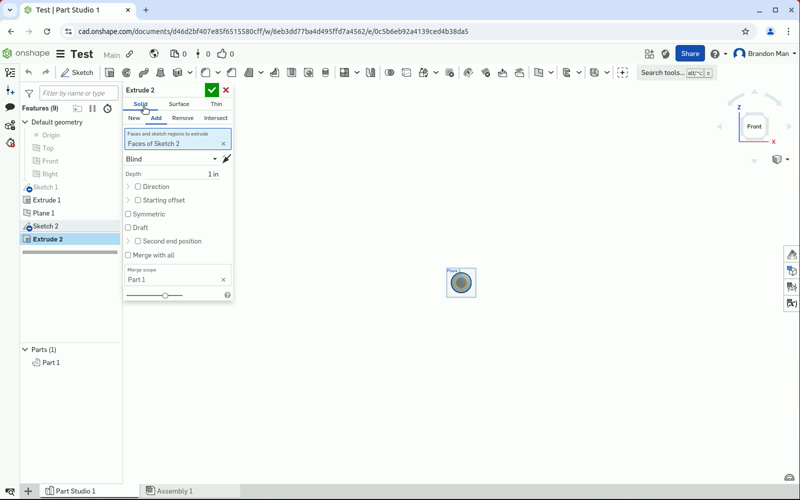
click(143, 106)
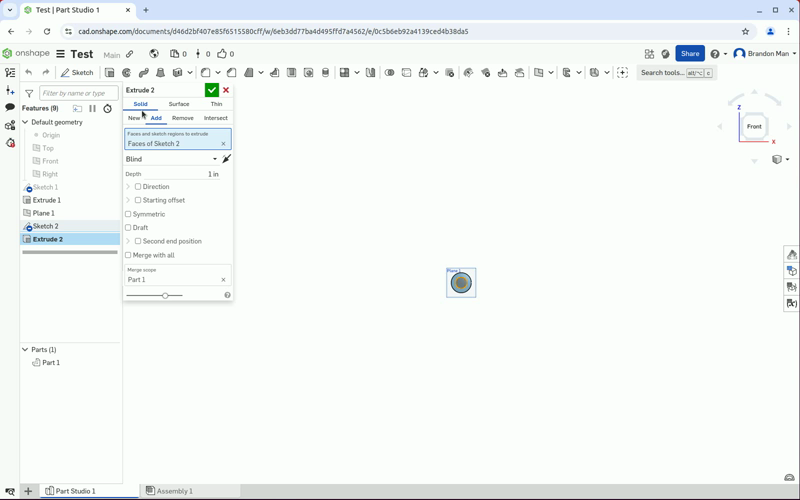
mouse_move(137, 120)
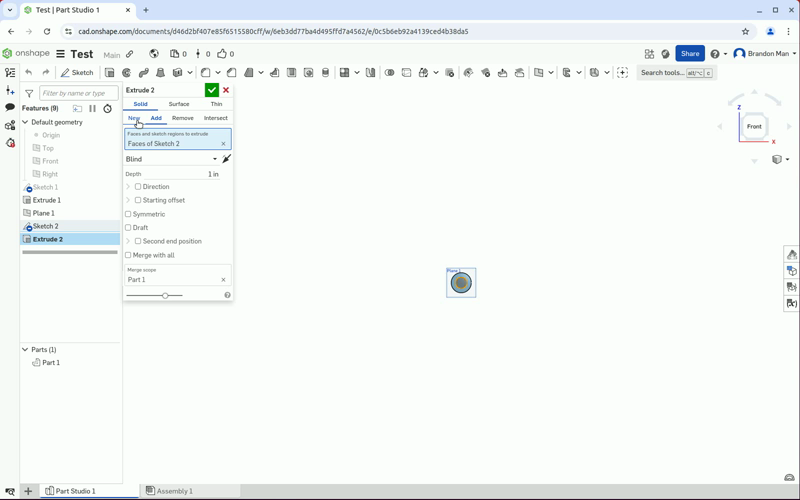
click(137, 120)
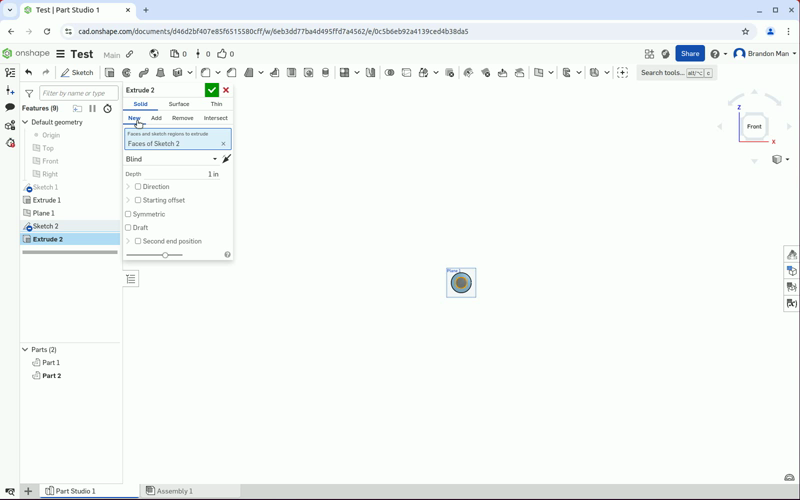
key(tab, 4)
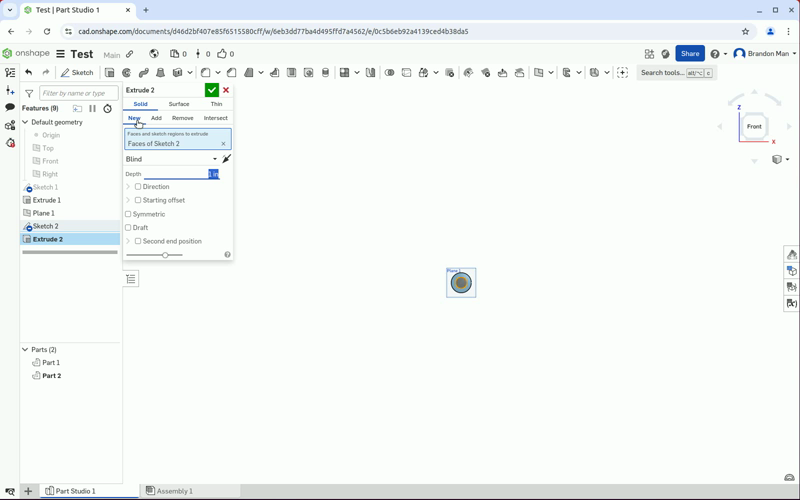
text(19.257)
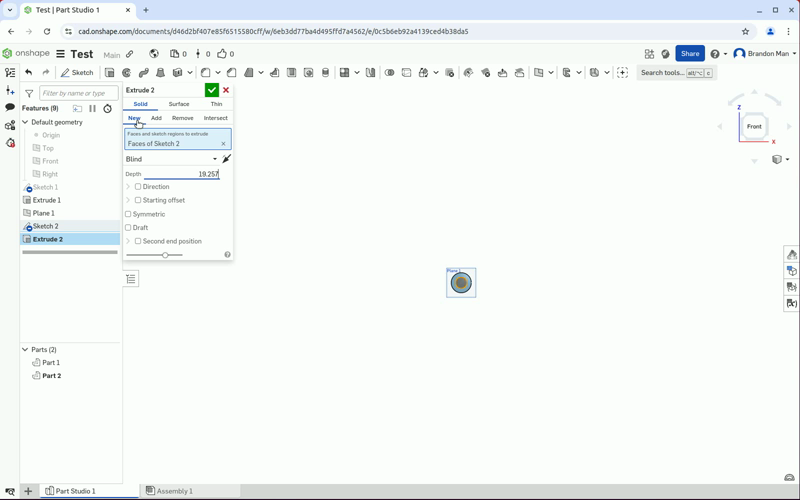
key(enter)
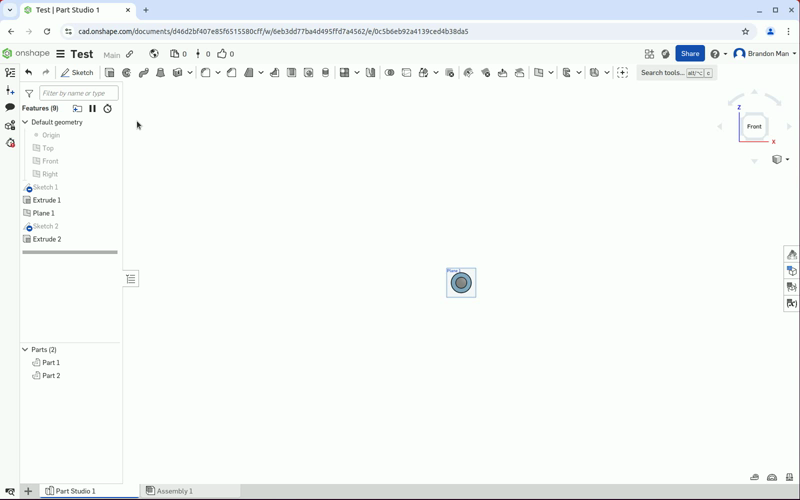
key(shift+h)
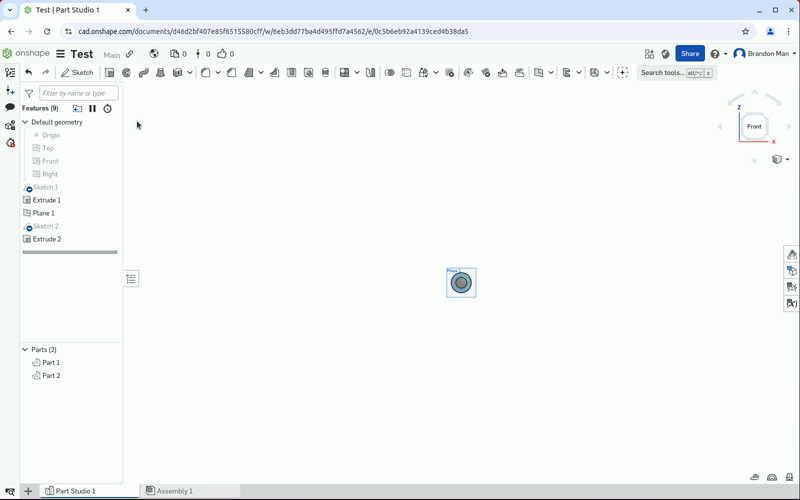
key(shift+h)
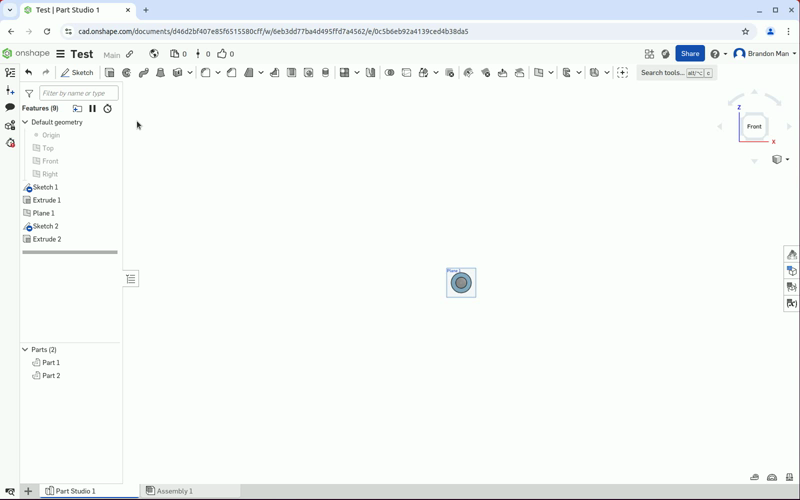
key(shift+7)
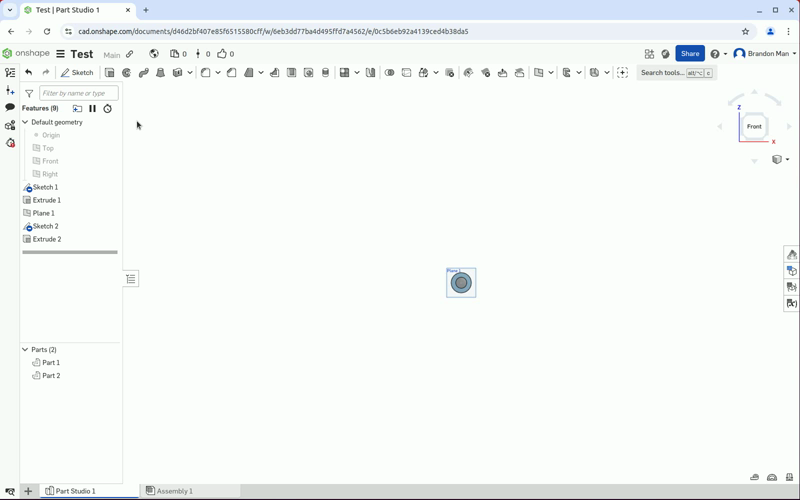
key(left, 2)
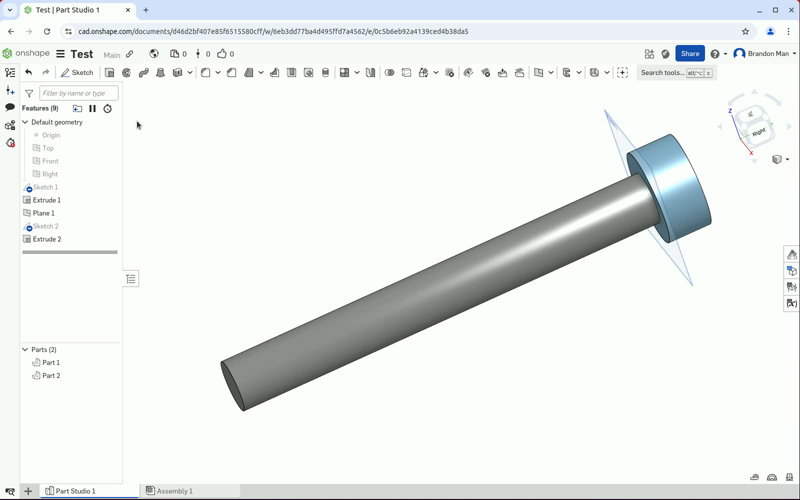
key(down, 2)
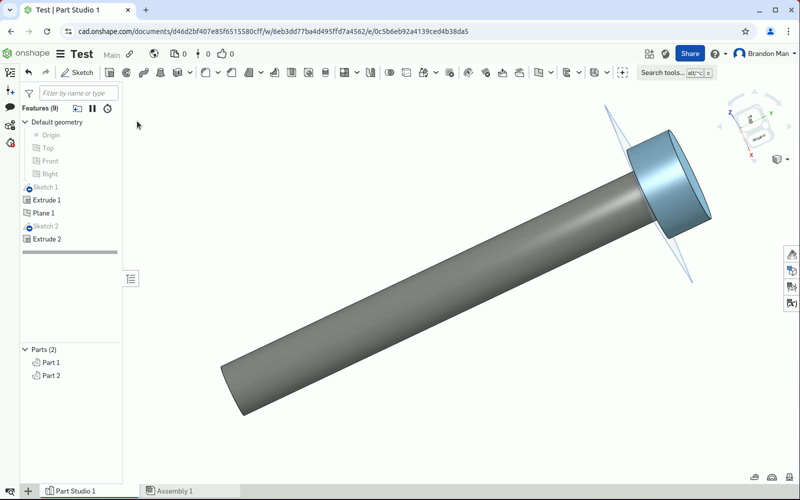
key(up, 2)
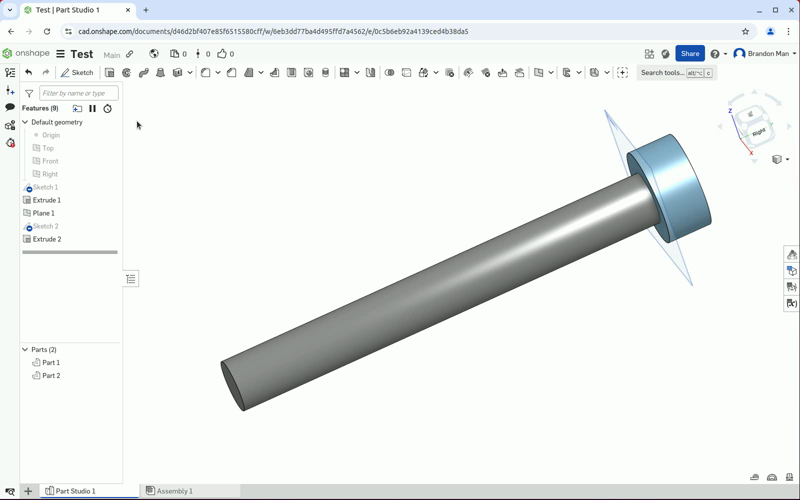
key(right, 2)
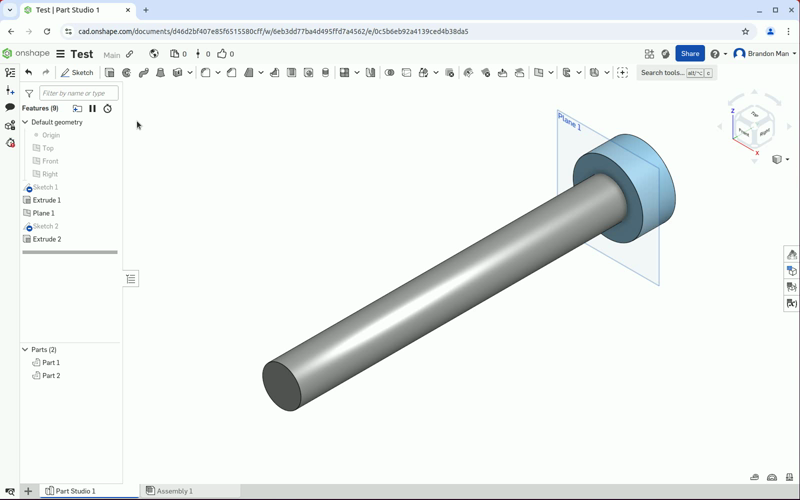
mouse_move(73, 189)
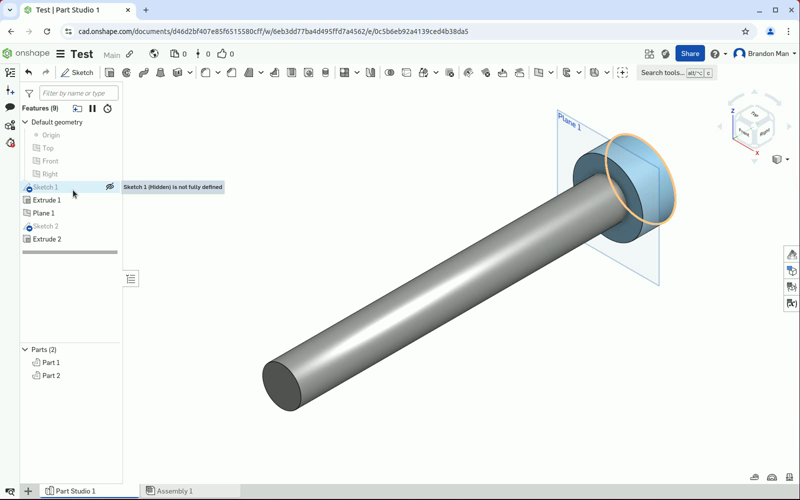
click(73, 189)